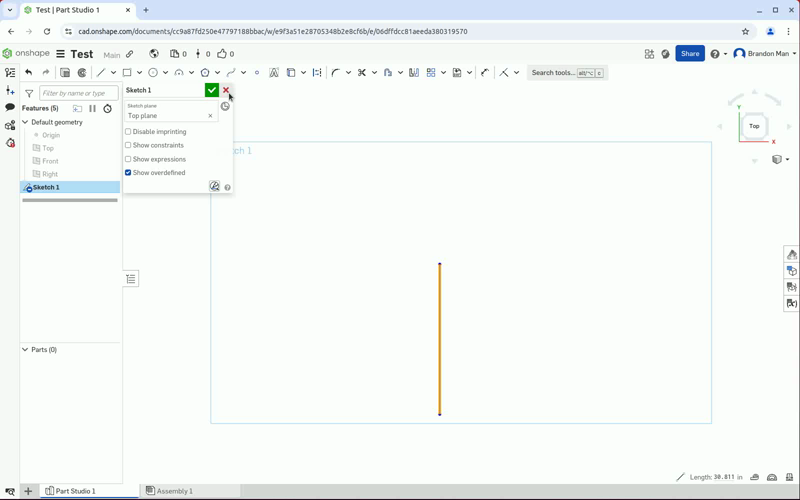
key(shift+h)
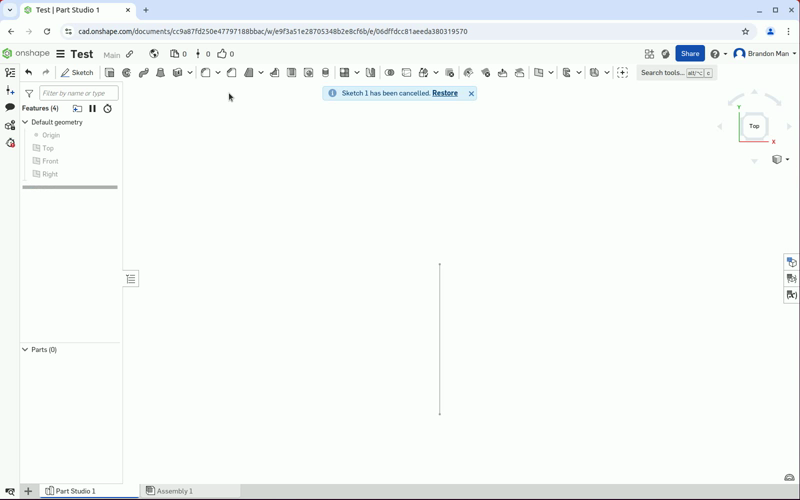
mouse_move(73, 352)
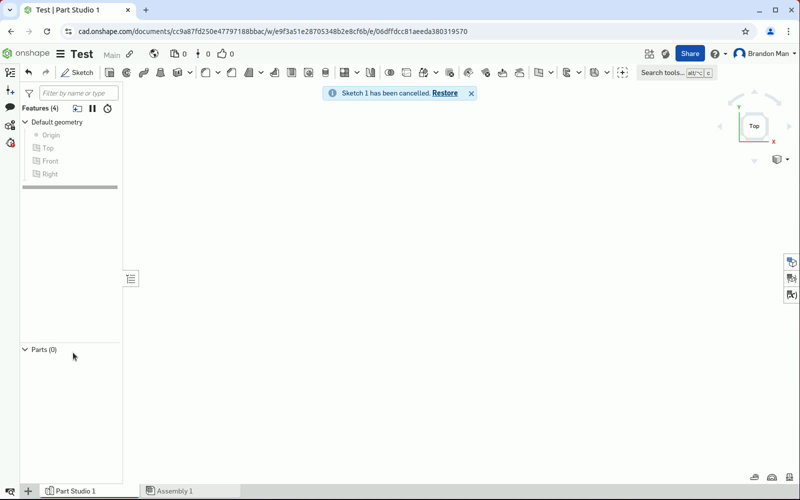
key(y)
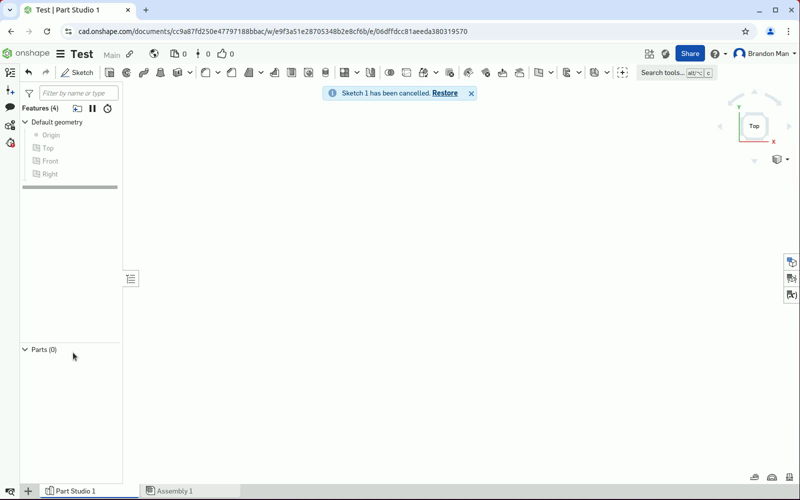
key(shift+p)
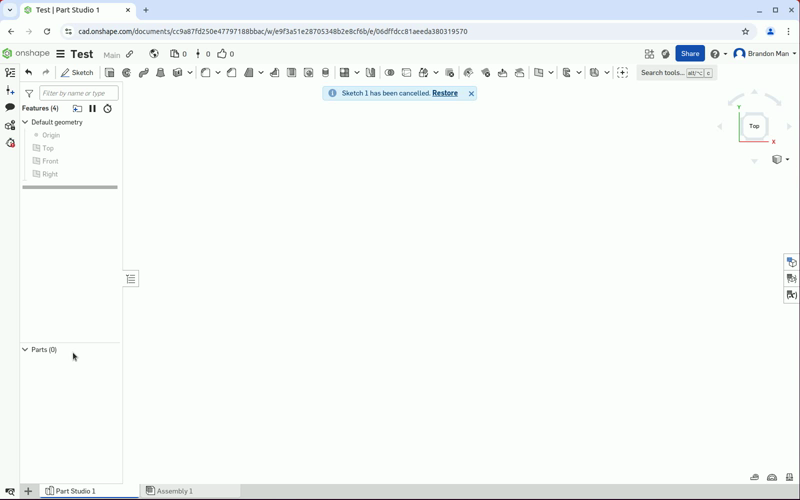
key(space)
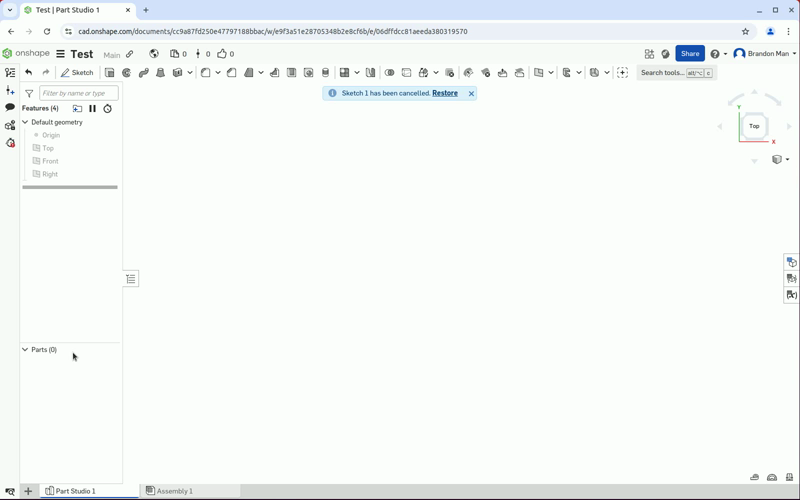
key_down(shift)
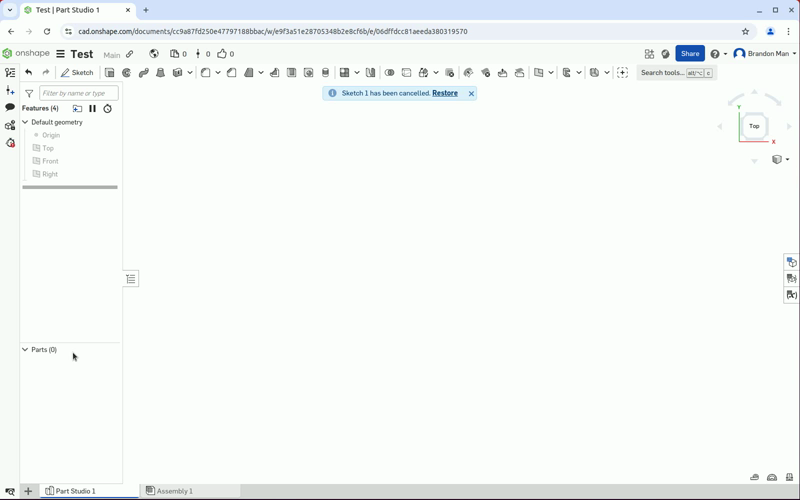
key(up)
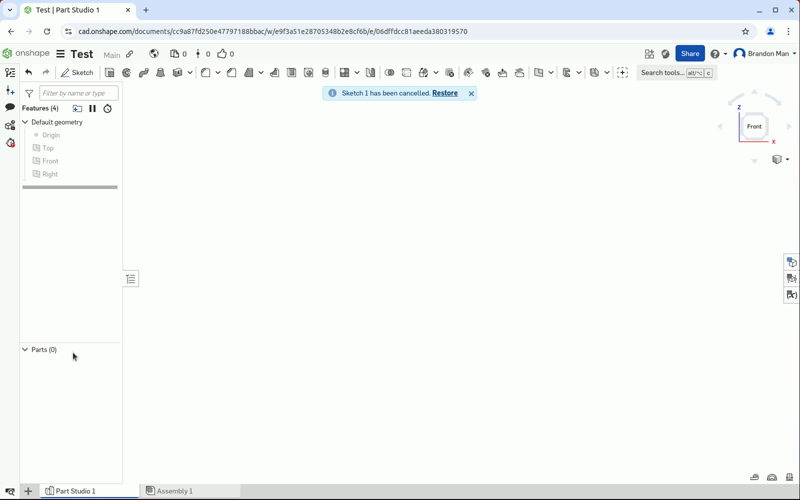
key_up(shift)
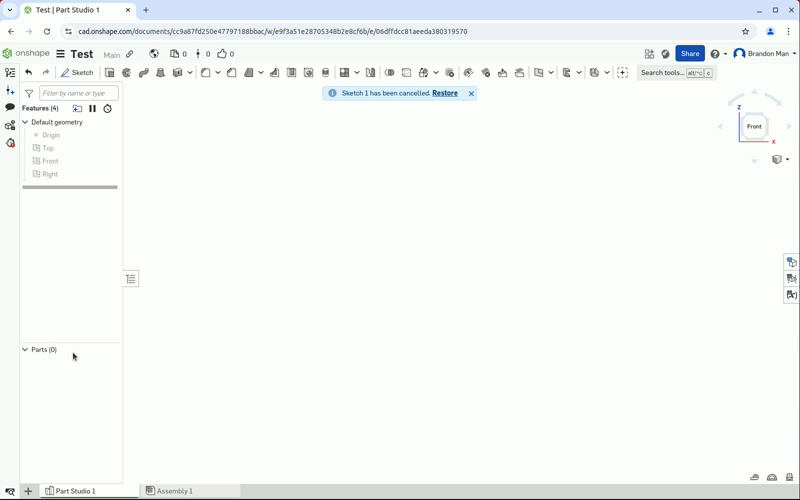
mouse_move(73, 352)
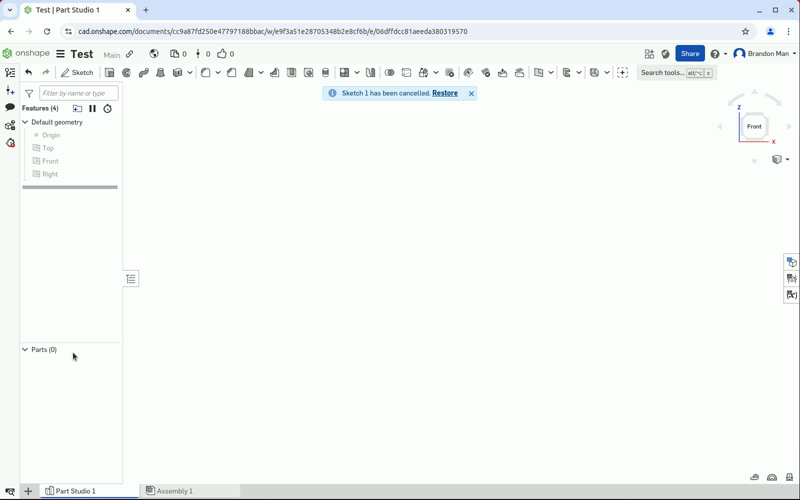
key(shift+y)
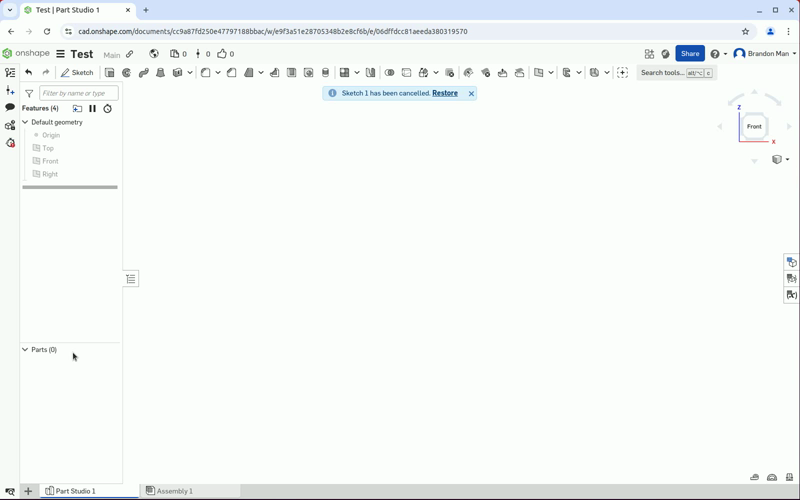
key(shift+s)
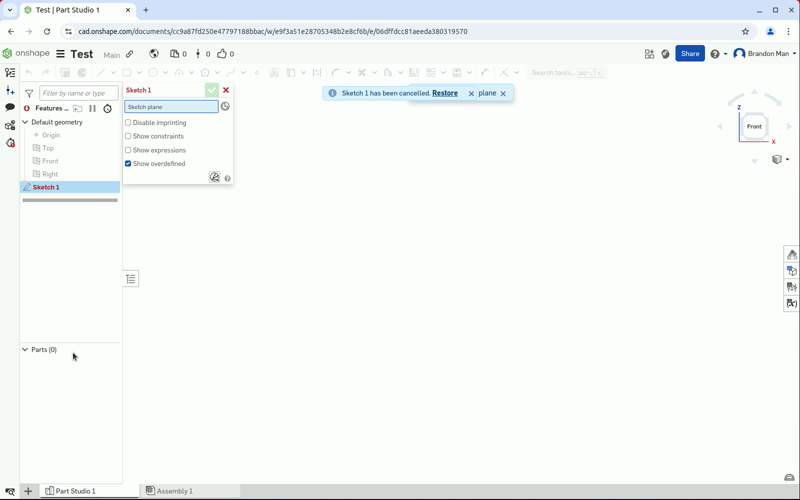
mouse_move(73, 163)
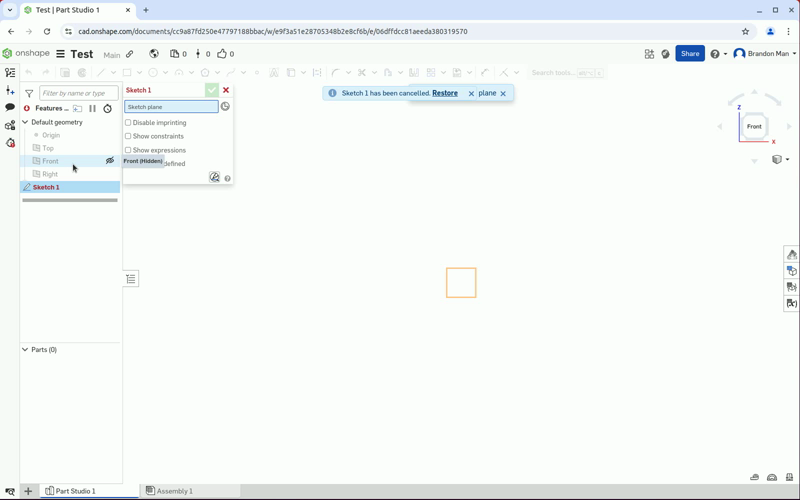
click(73, 163)
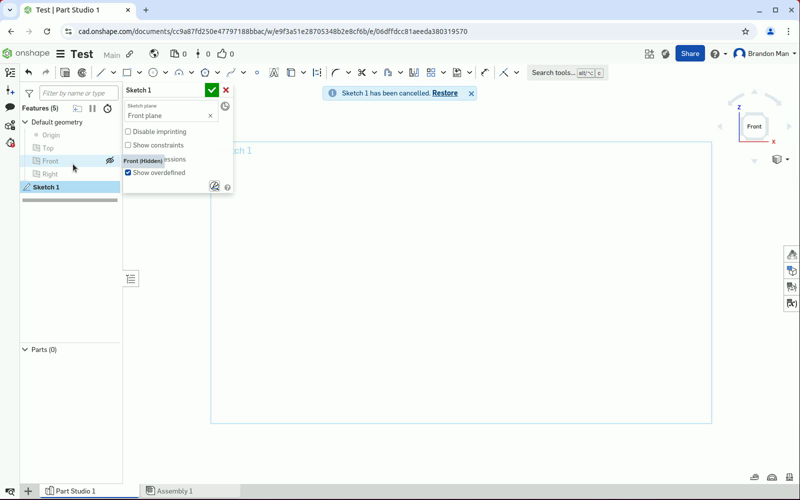
mouse_move(73, 352)
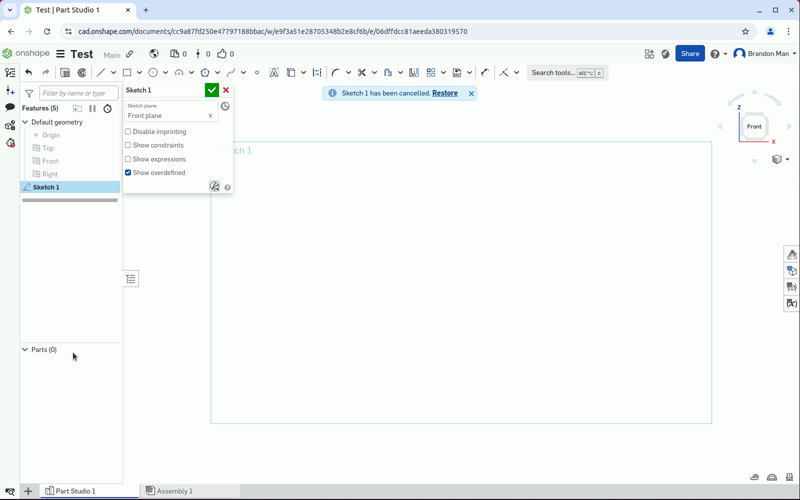
key(y)
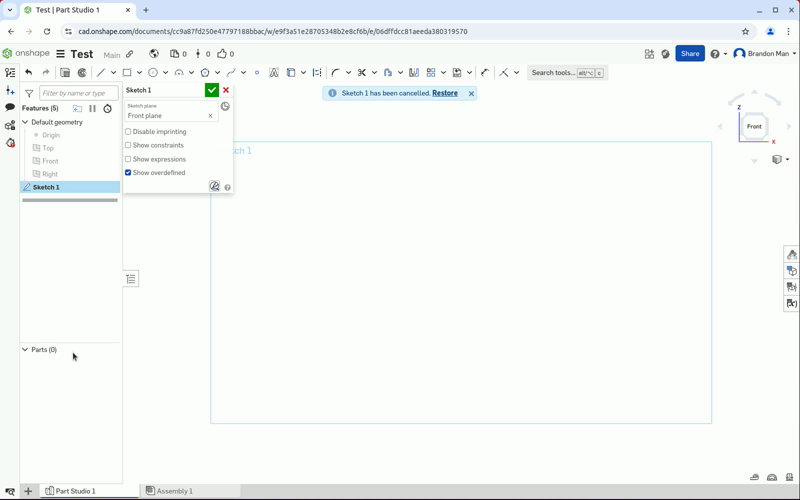
key(l)
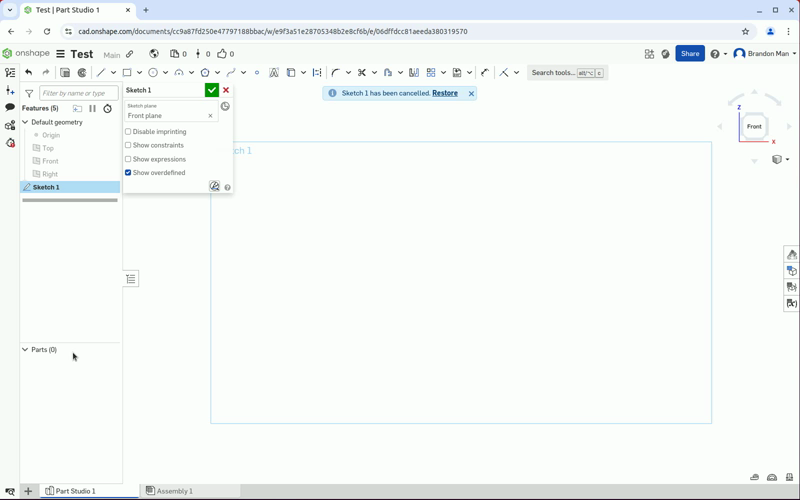
key_down(shift)
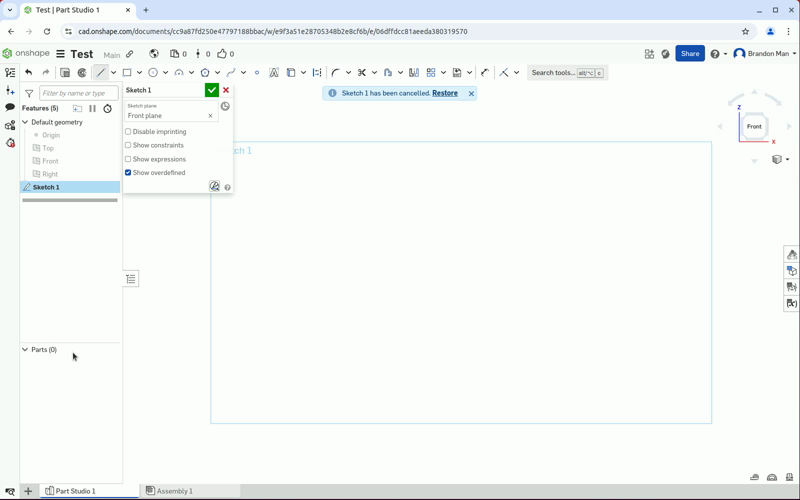
mouse_move(460, 282)
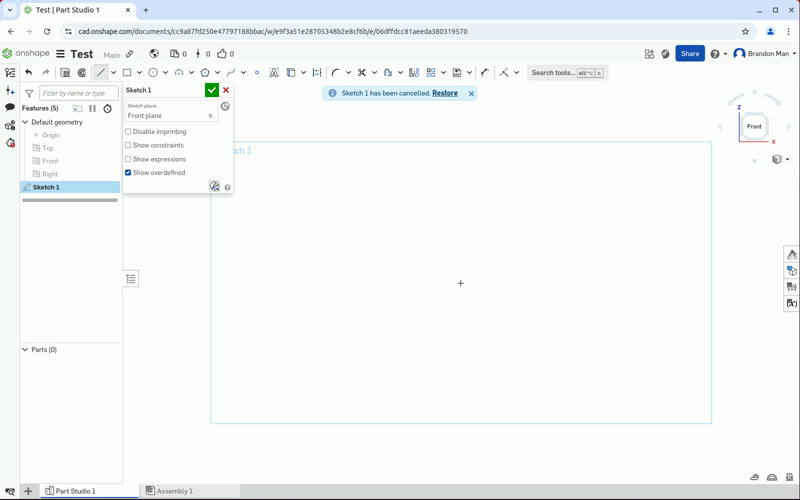
click(460, 282)
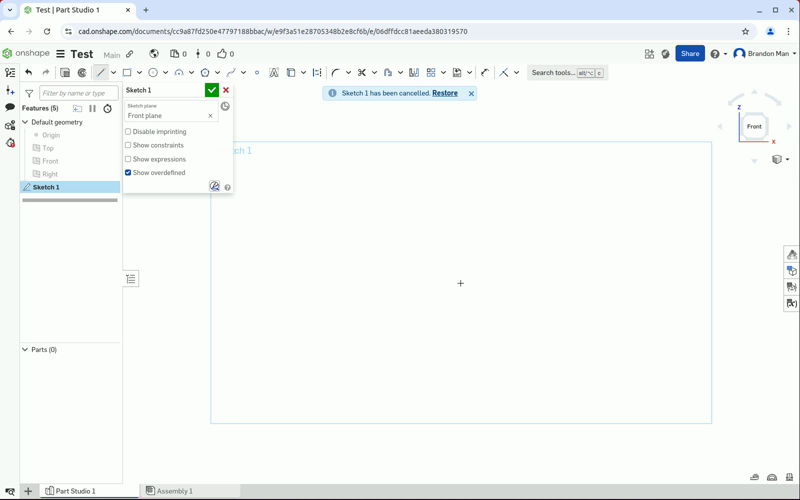
key_up(shift)
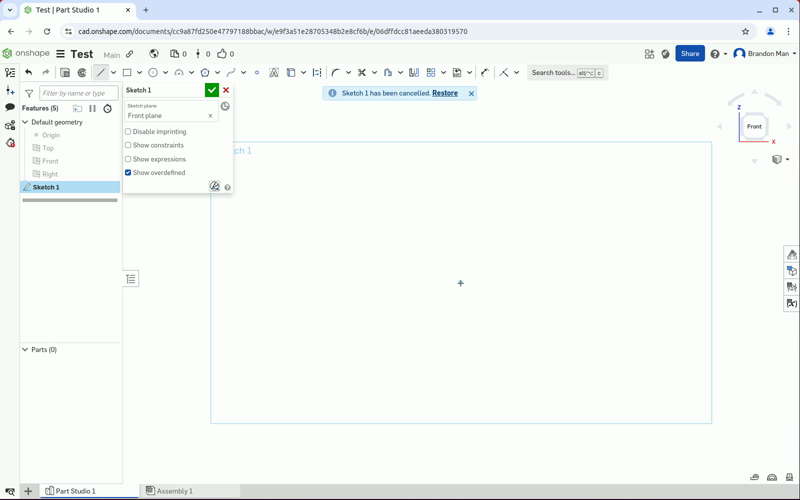
key_down(shift)
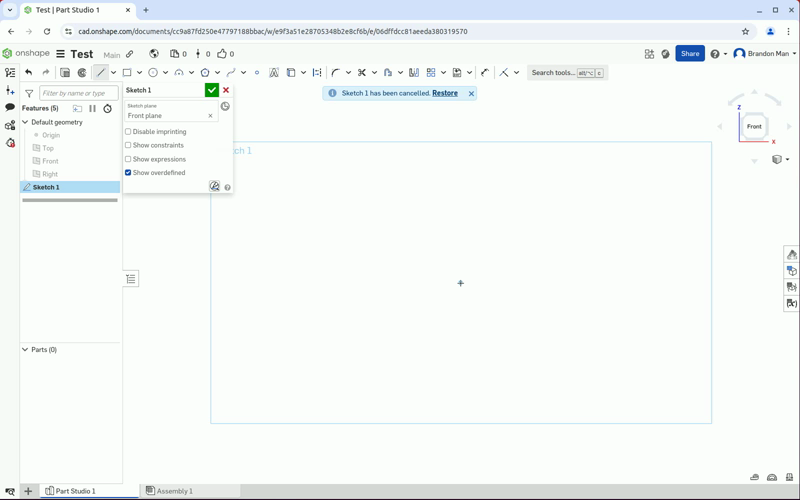
mouse_move(573, 282)
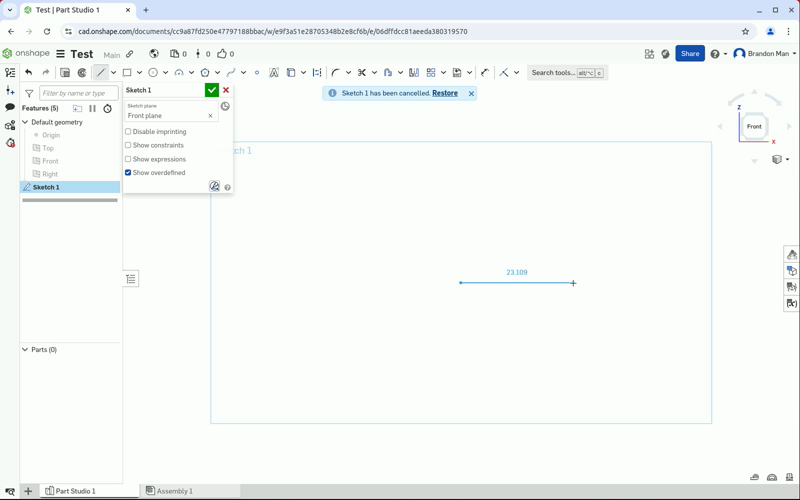
click(573, 282)
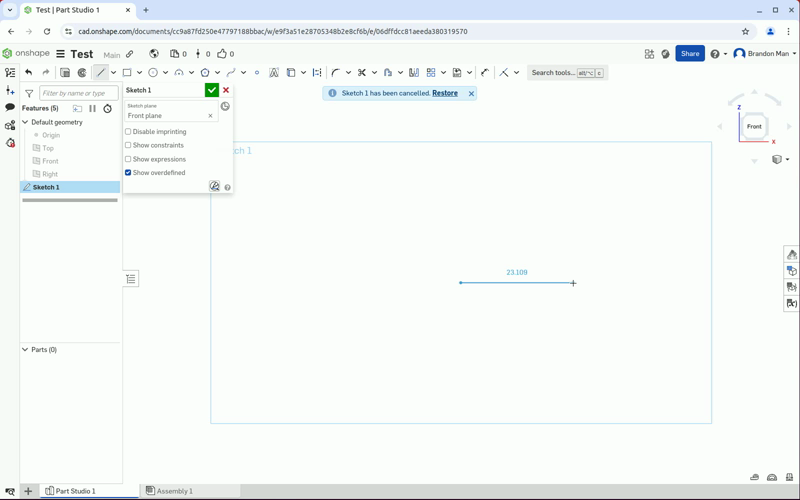
key_up(shift)
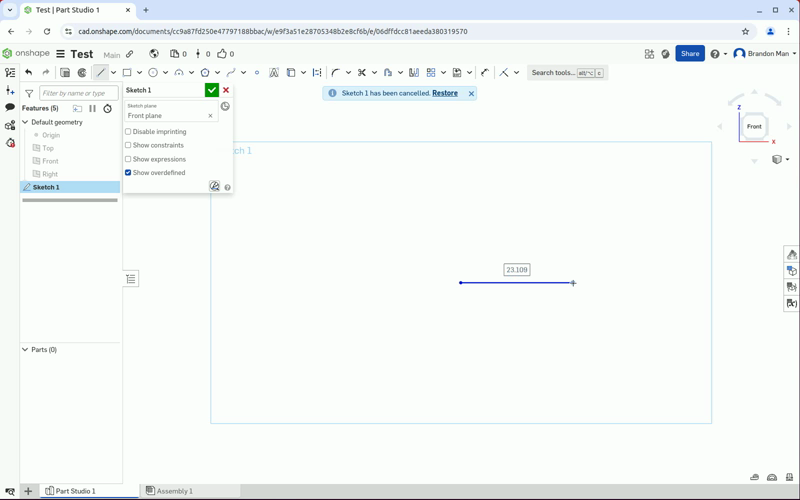
key_down(shift)
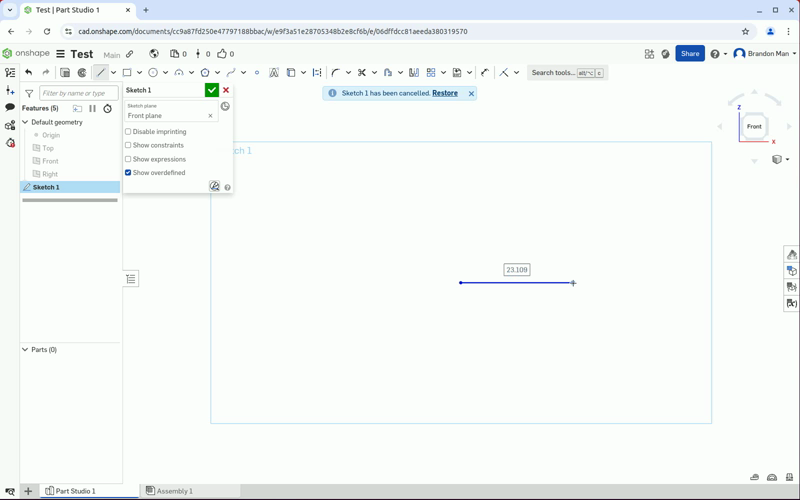
mouse_move(589, 282)
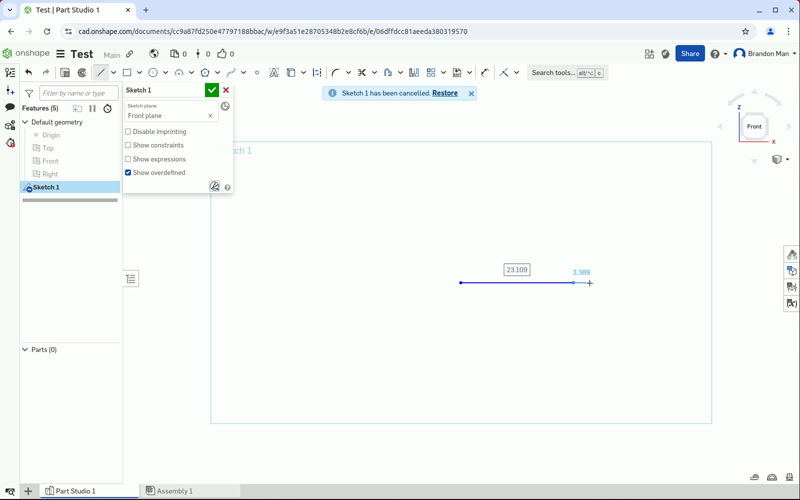
mouse_move(573, 265)
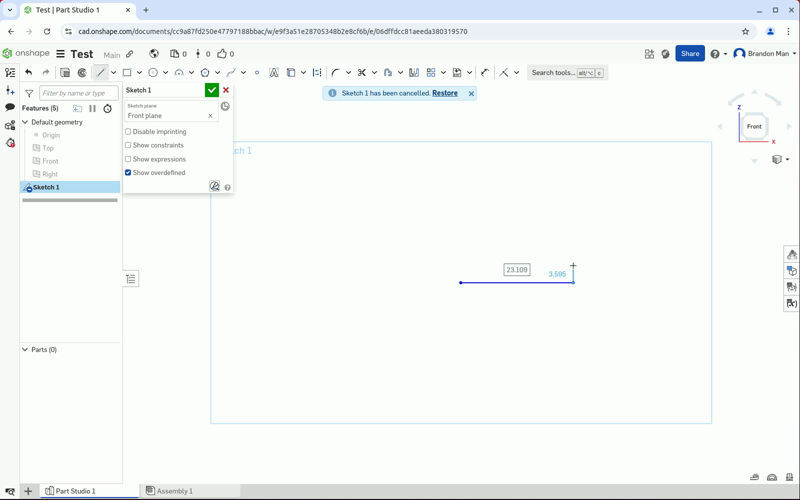
click(573, 265)
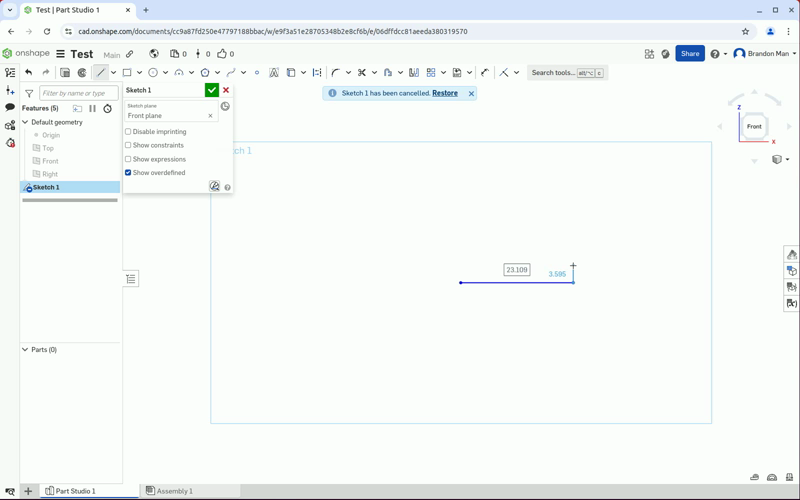
key_up(shift)
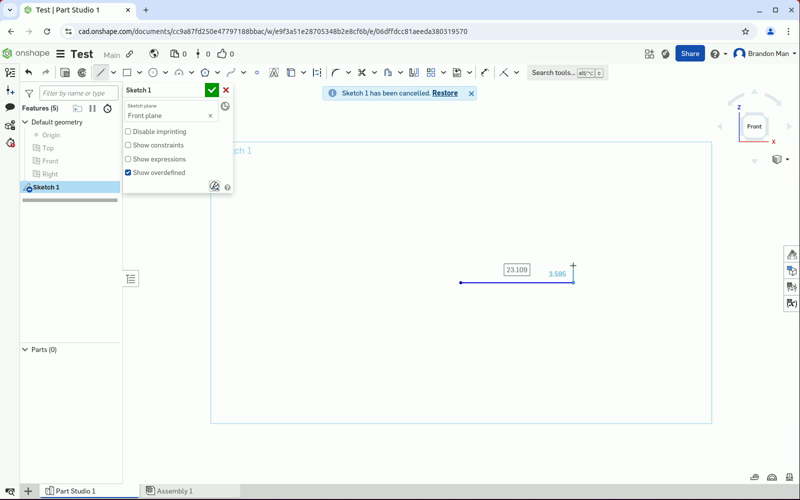
key_down(shift)
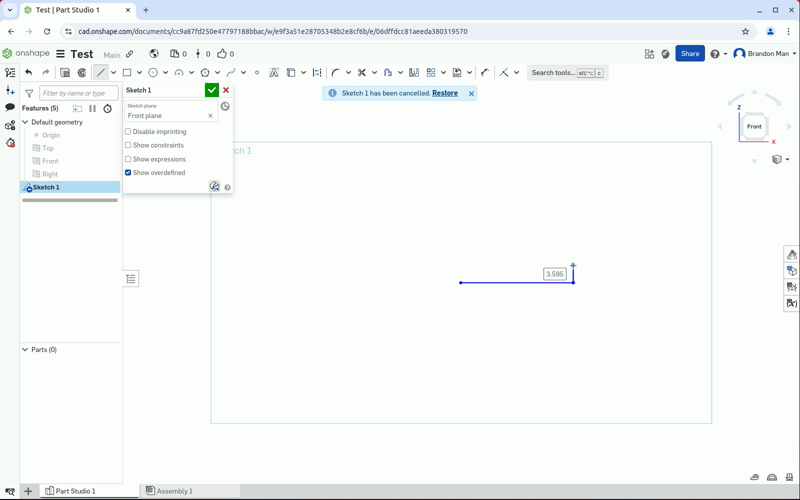
mouse_move(513, 265)
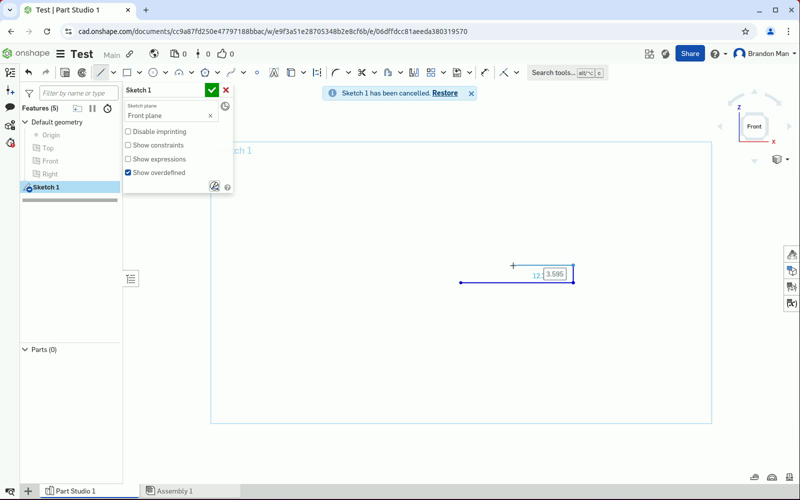
click(513, 265)
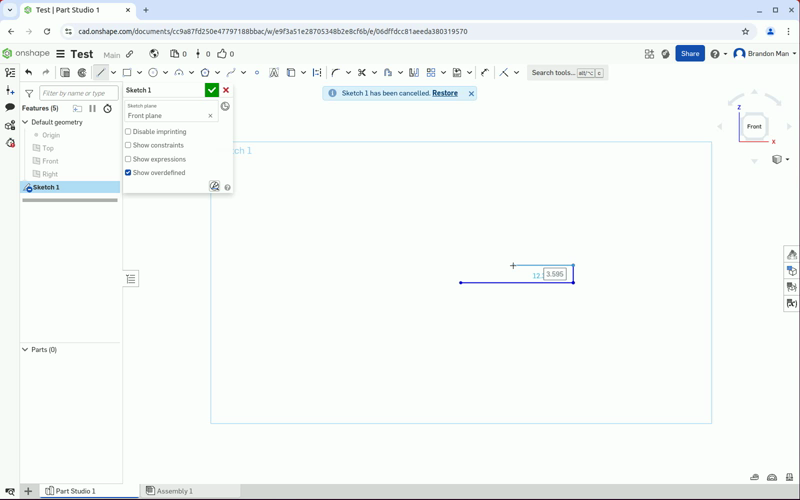
key_up(shift)
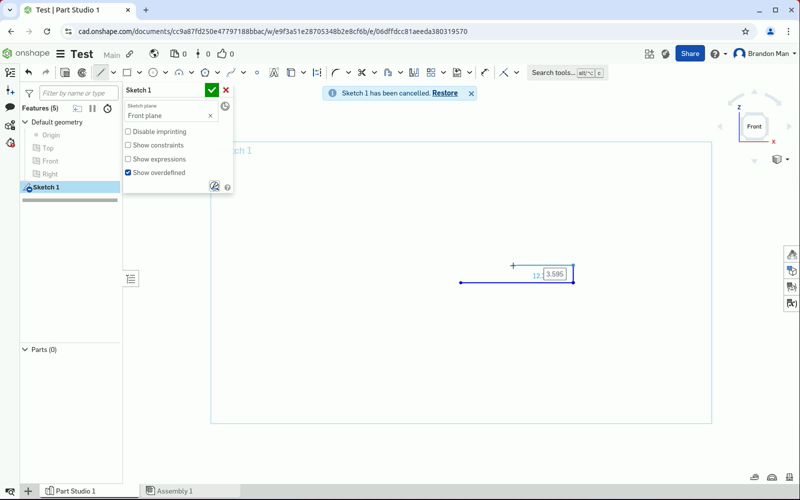
key_down(shift)
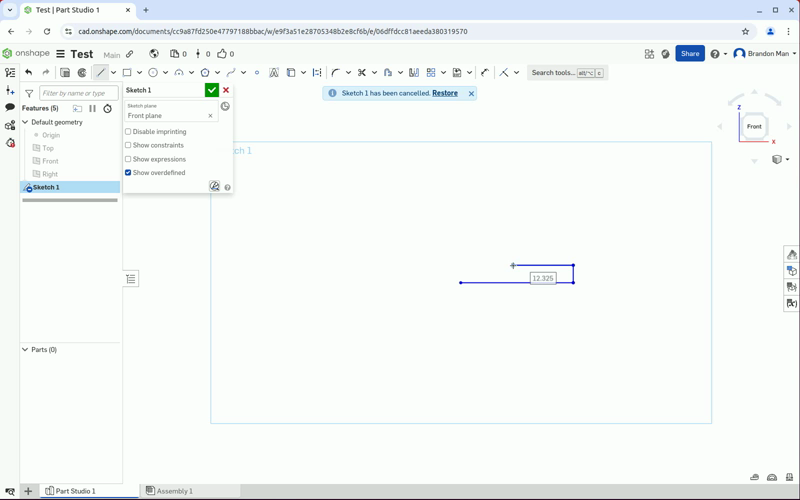
mouse_move(543, 265)
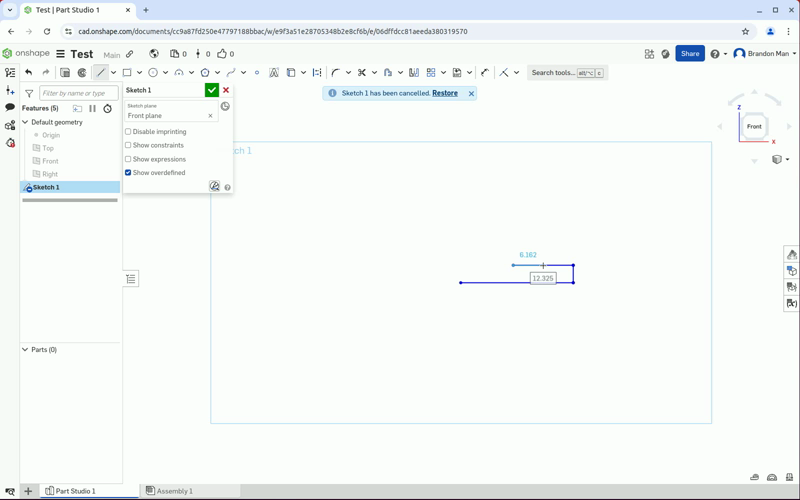
mouse_move(513, 234)
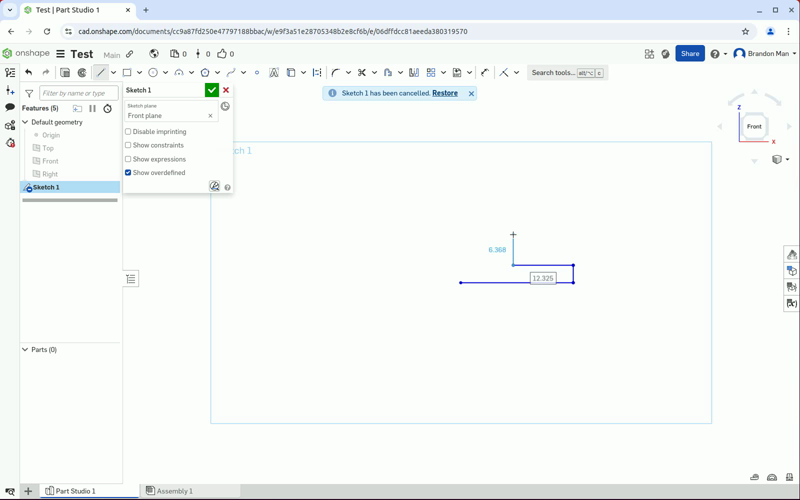
click(513, 234)
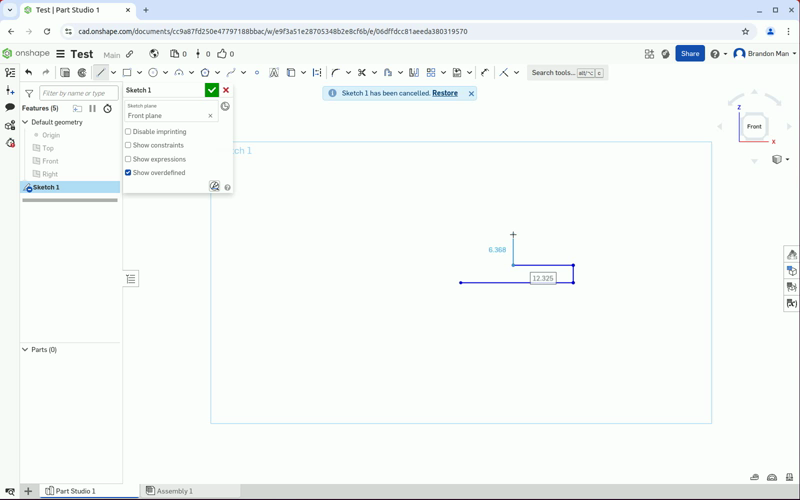
key_up(shift)
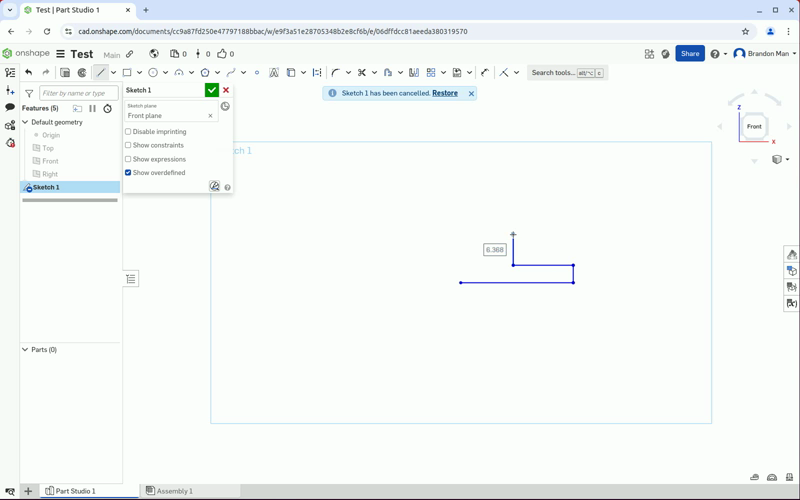
key_down(shift)
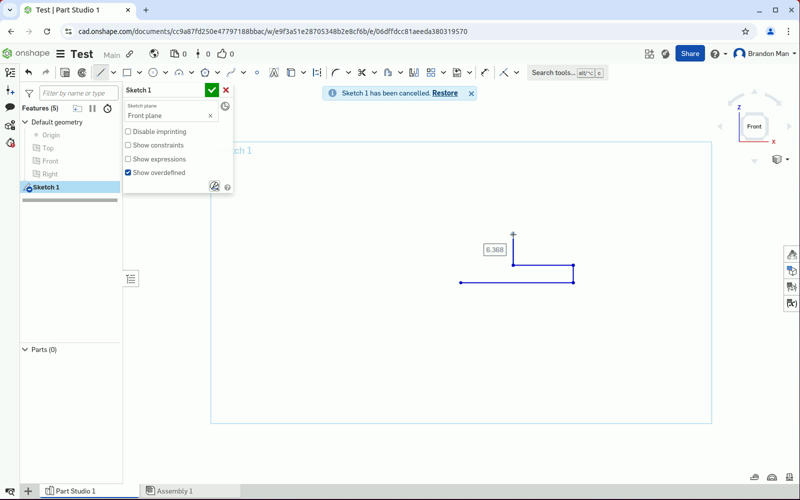
mouse_move(543, 234)
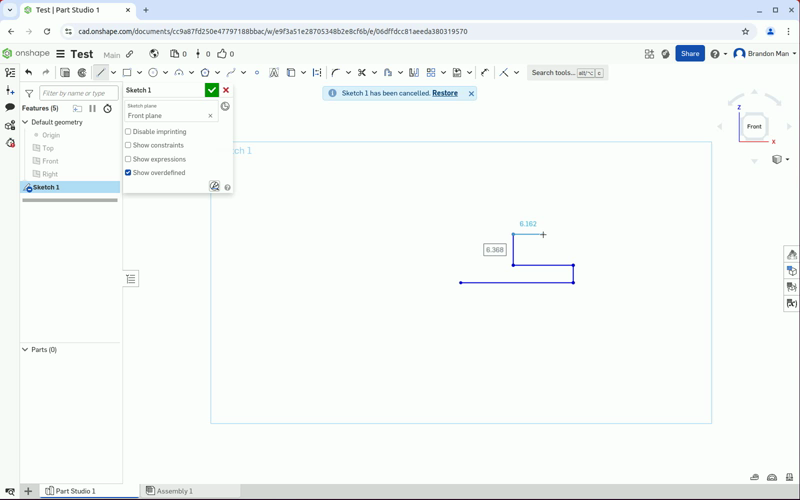
mouse_move(498, 234)
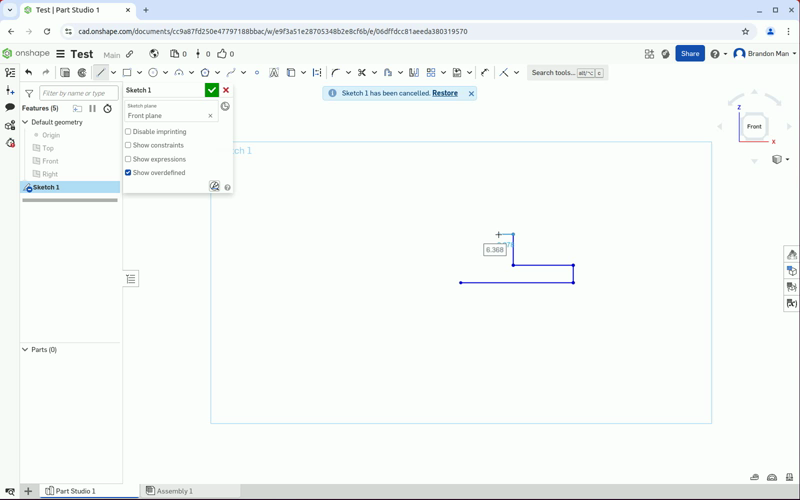
click(498, 234)
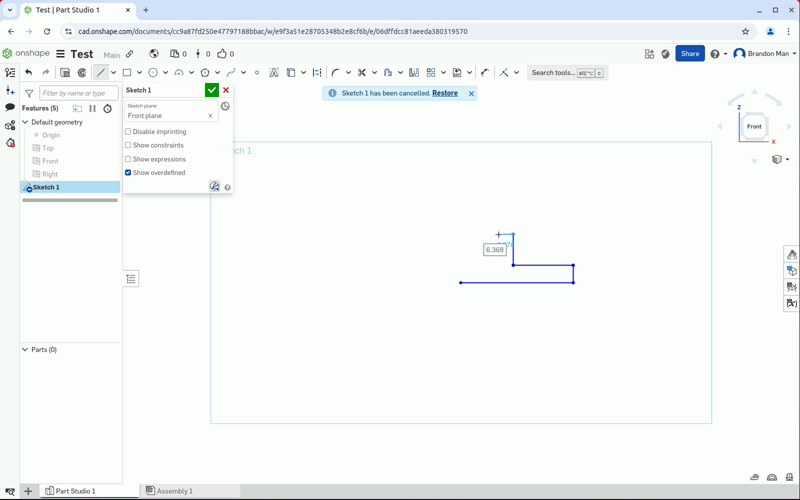
key_up(shift)
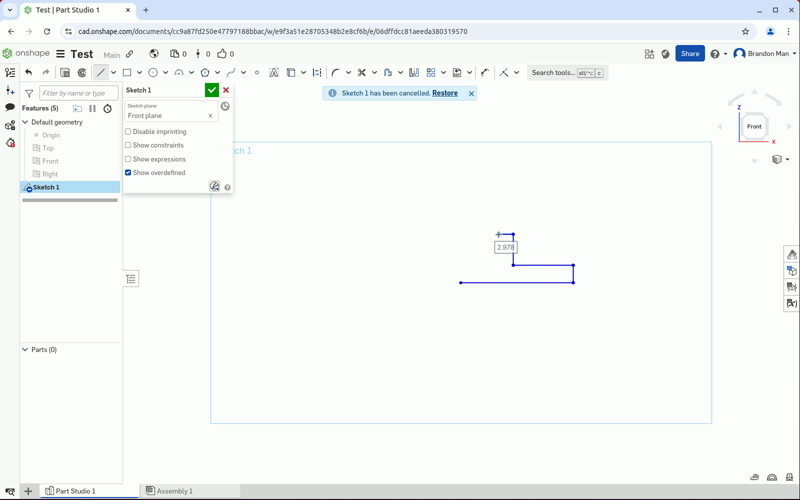
key(esc)
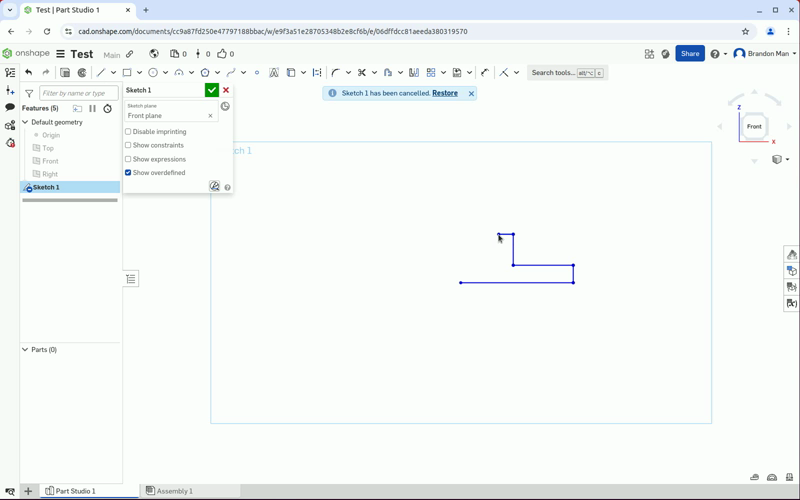
key(a)
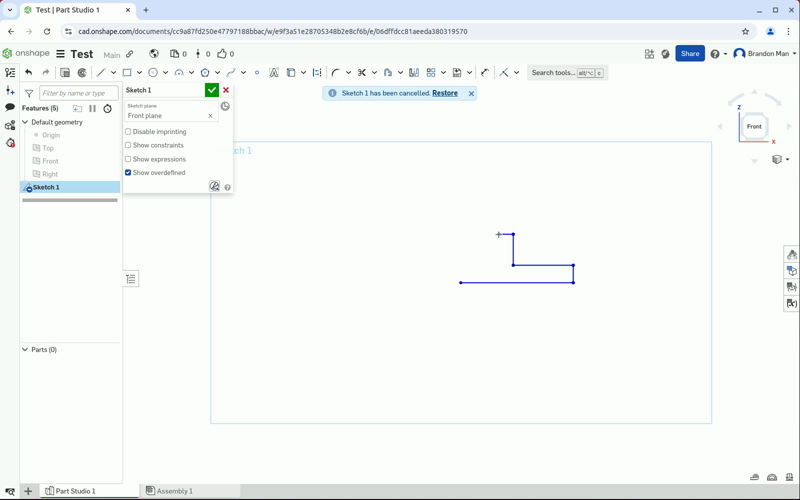
mouse_move(498, 234)
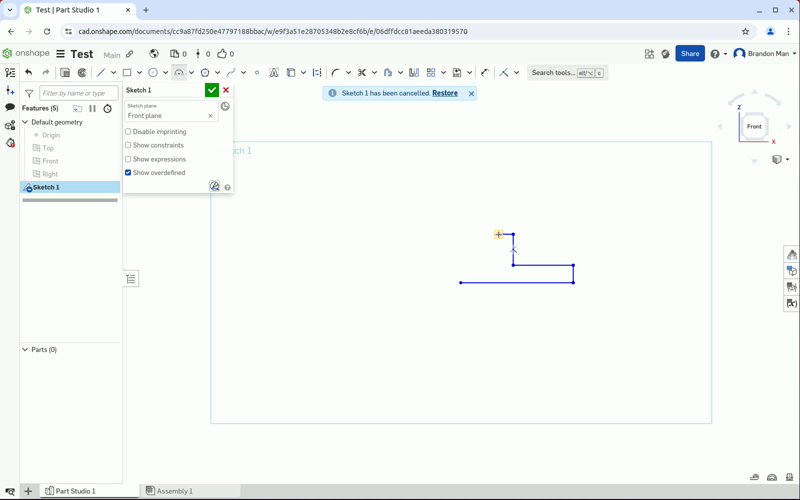
click(498, 234)
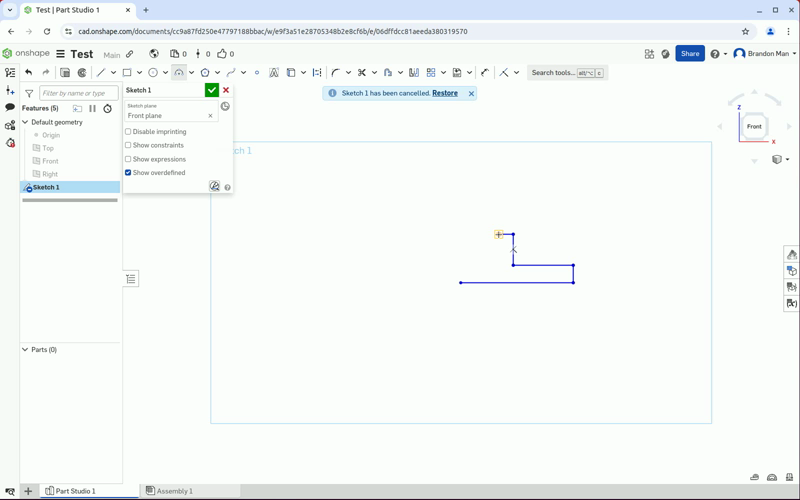
key_down(shift)
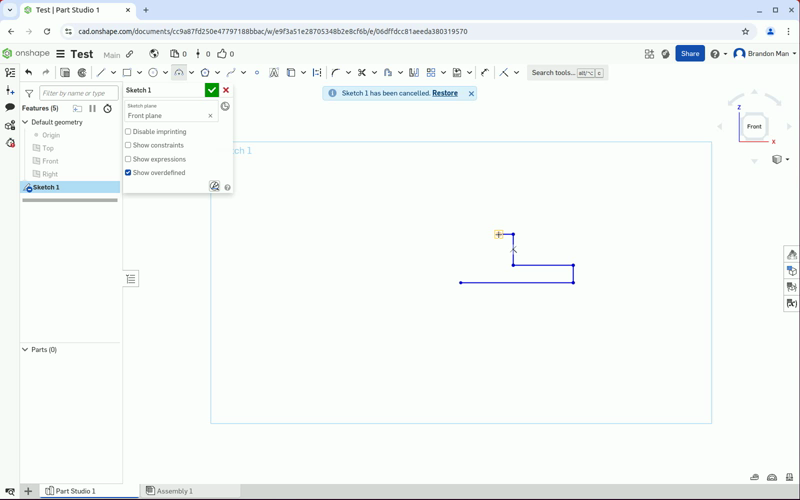
mouse_move(474, 234)
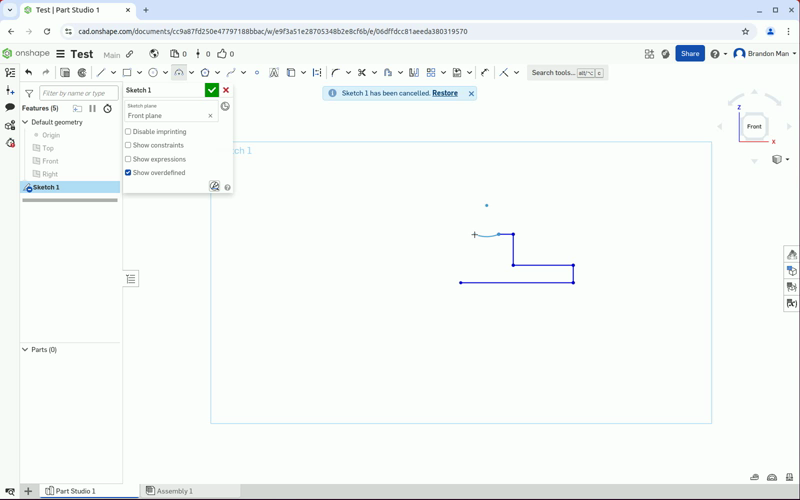
click(474, 234)
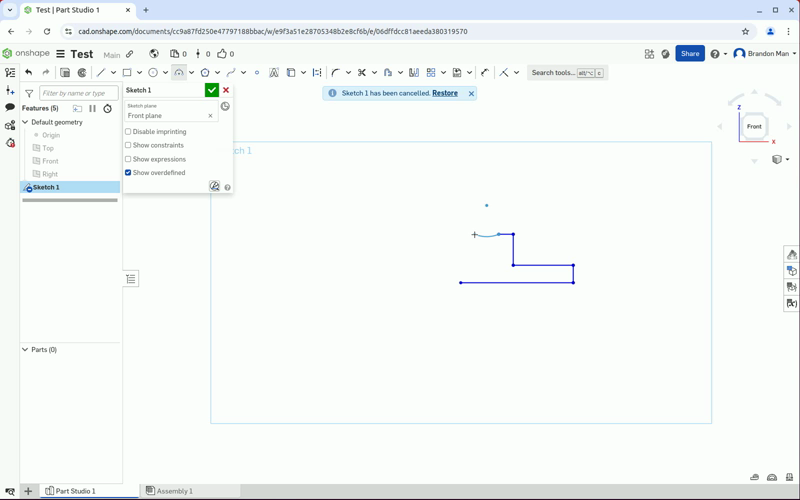
mouse_move(486, 246)
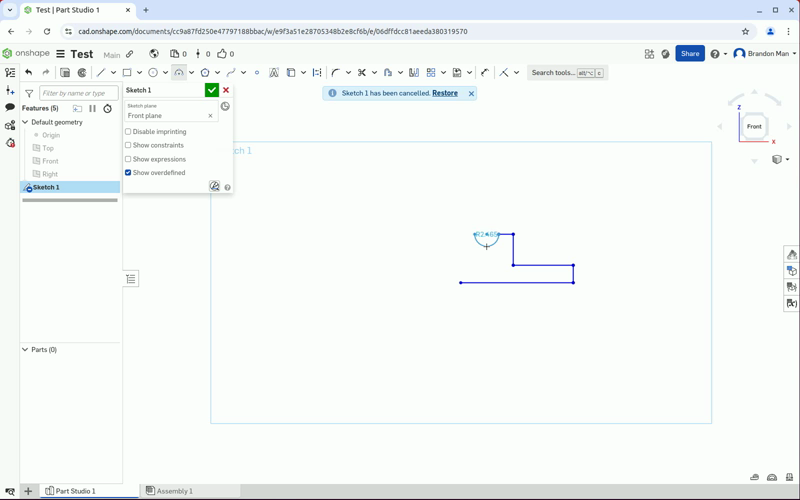
click(486, 246)
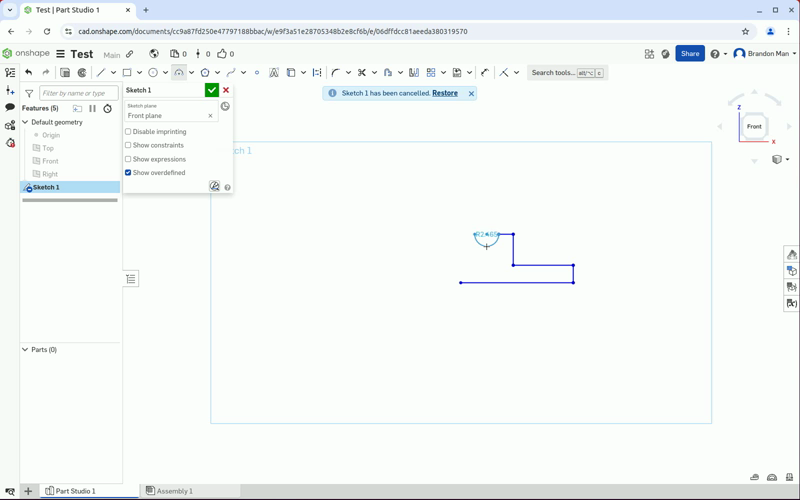
key_up(shift)
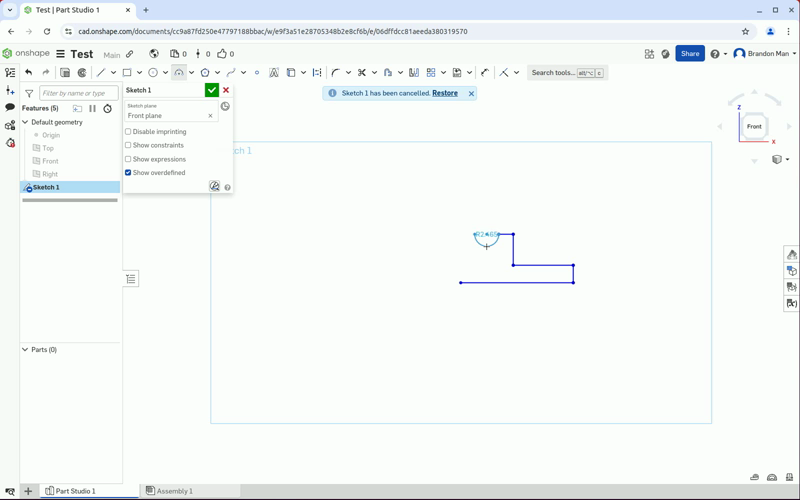
key(esc)
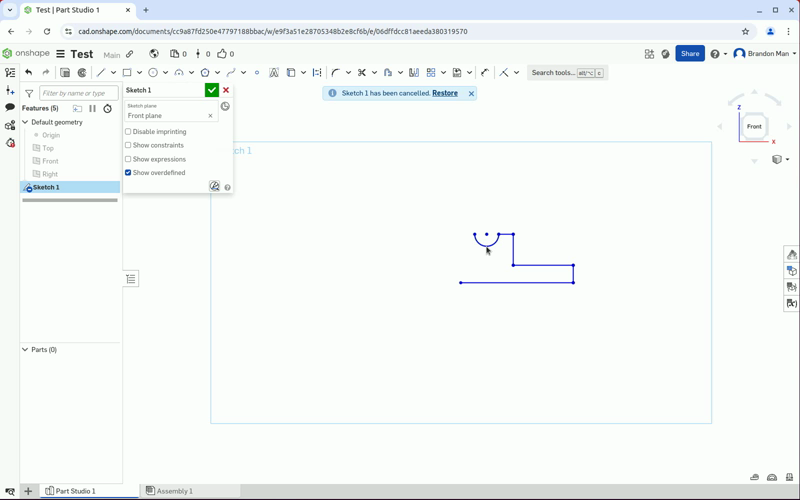
key(l)
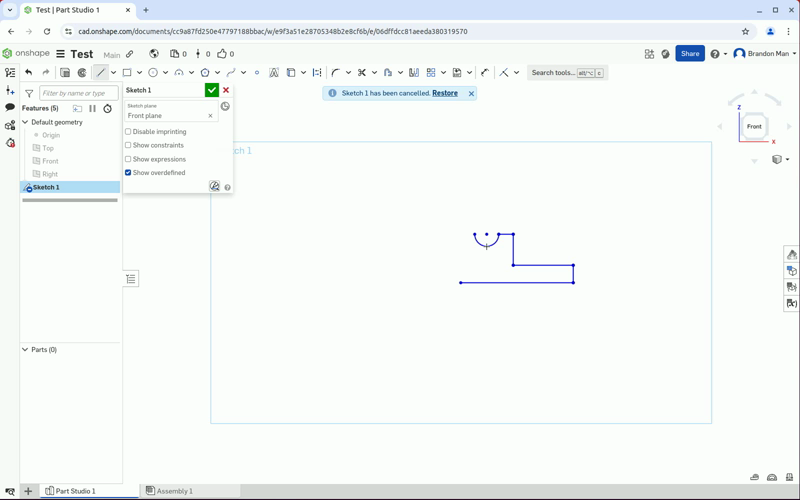
mouse_move(474, 234)
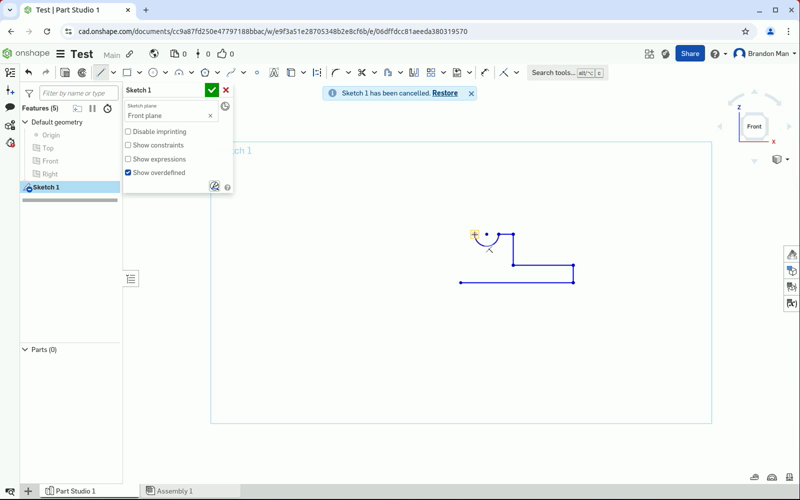
click(474, 234)
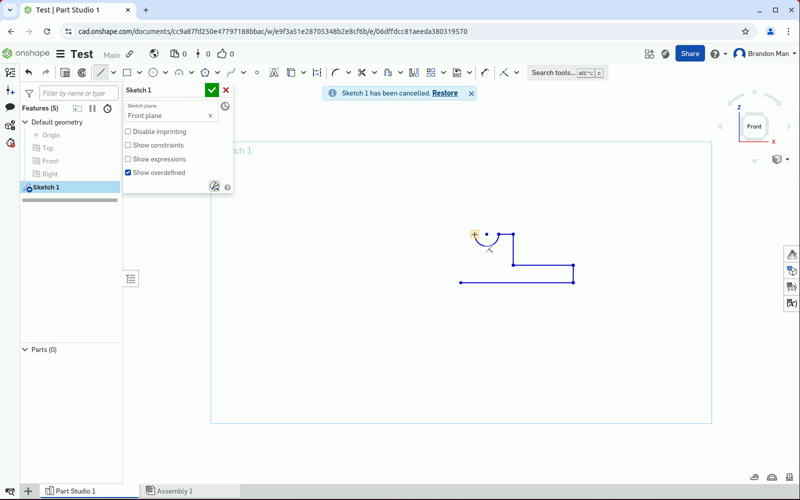
key_down(shift)
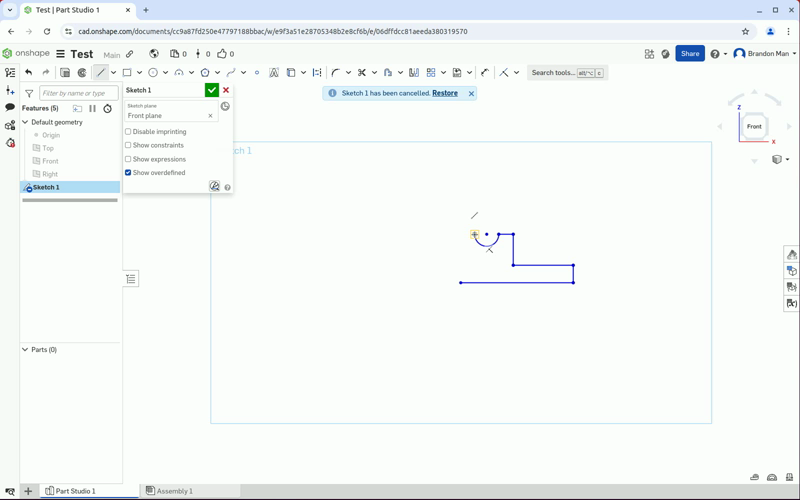
mouse_move(504, 234)
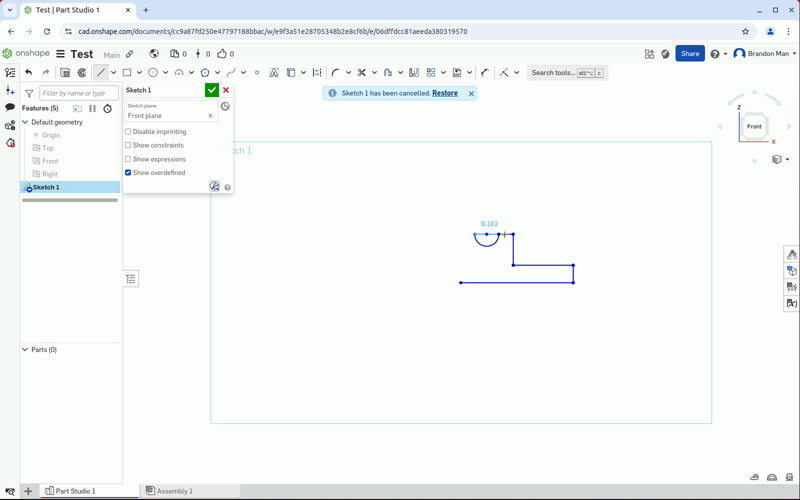
mouse_move(460, 234)
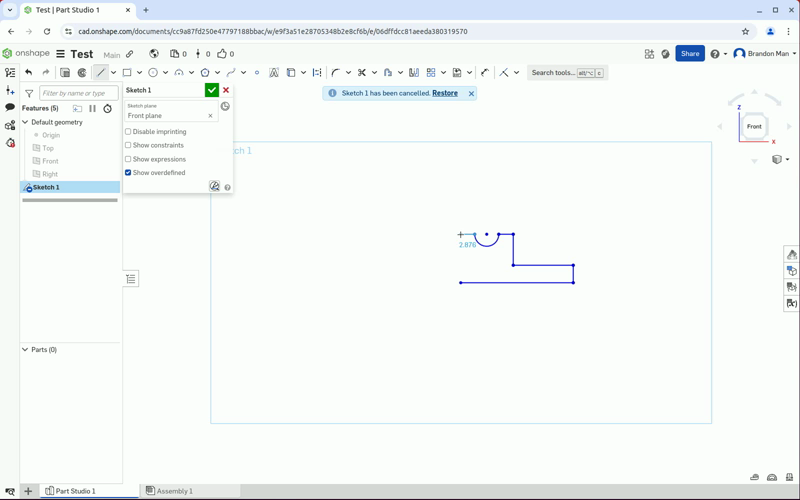
click(460, 234)
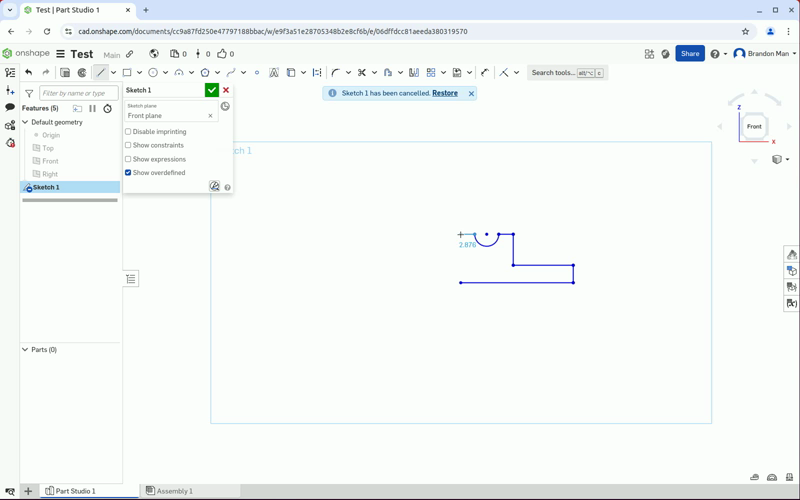
key_up(shift)
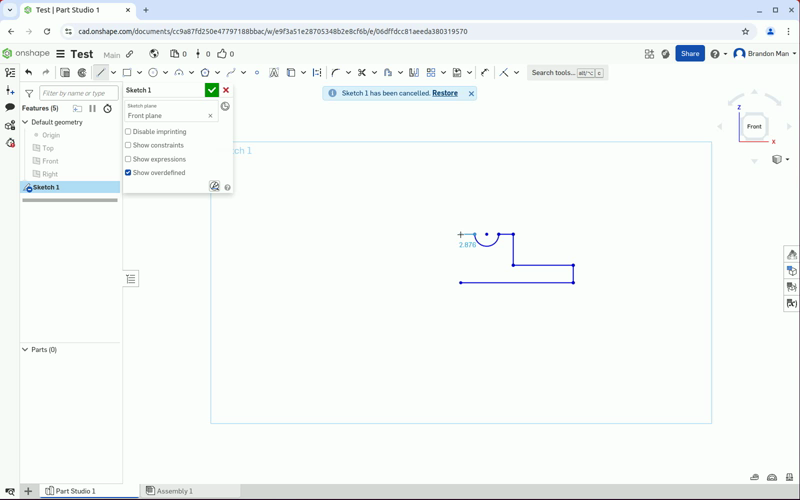
mouse_move(490, 234)
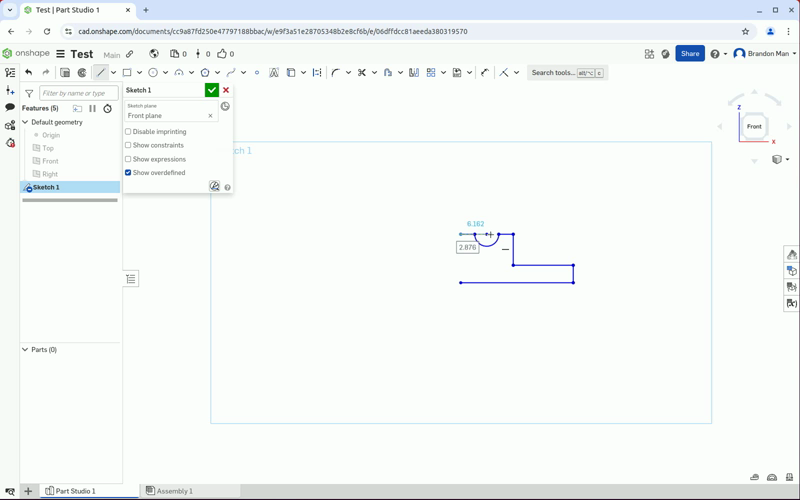
key_down(shift)
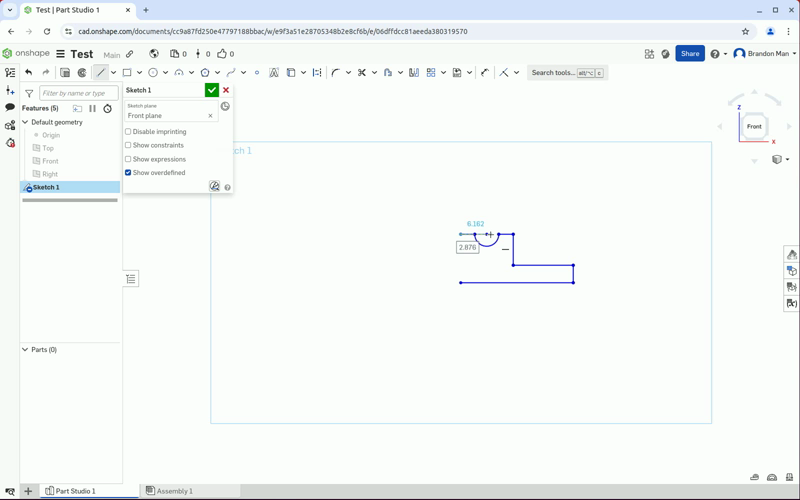
mouse_move(460, 282)
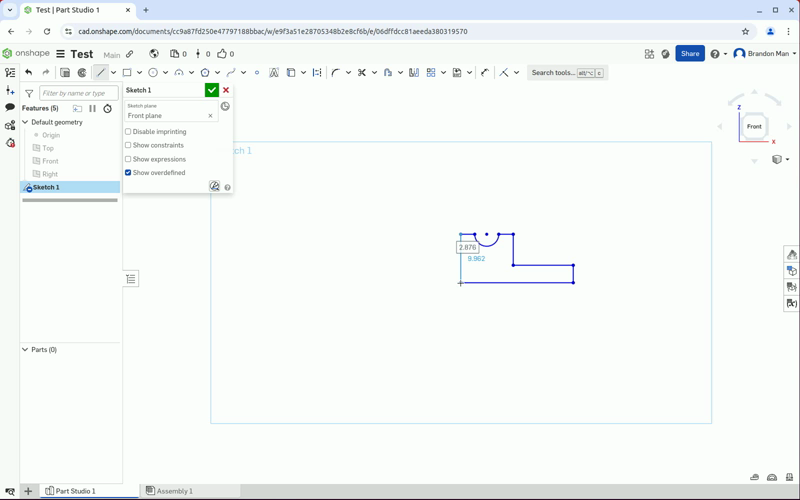
key_up(shift)
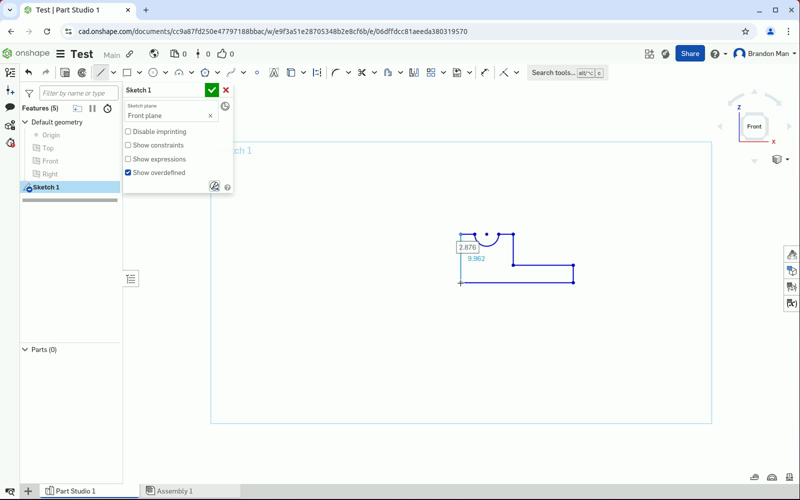
click(460, 282)
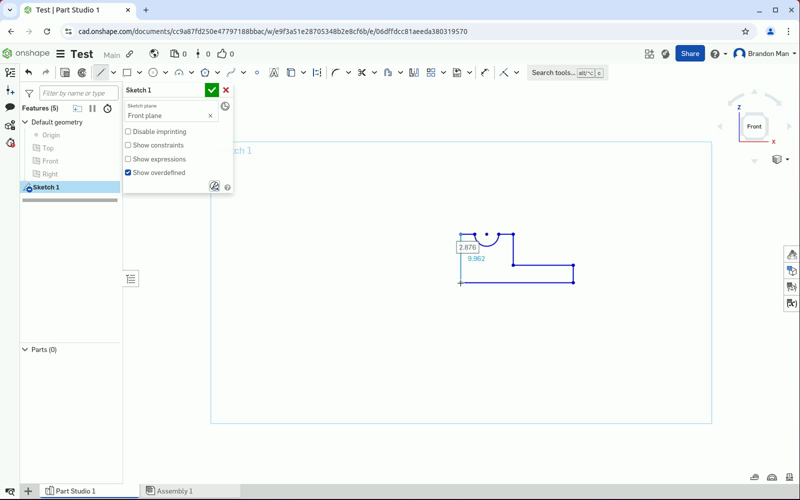
key(esc)
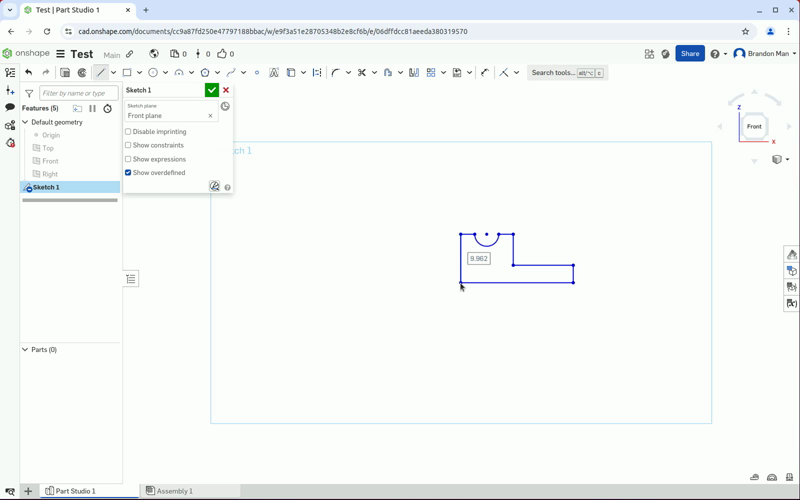
mouse_move(492, 238)
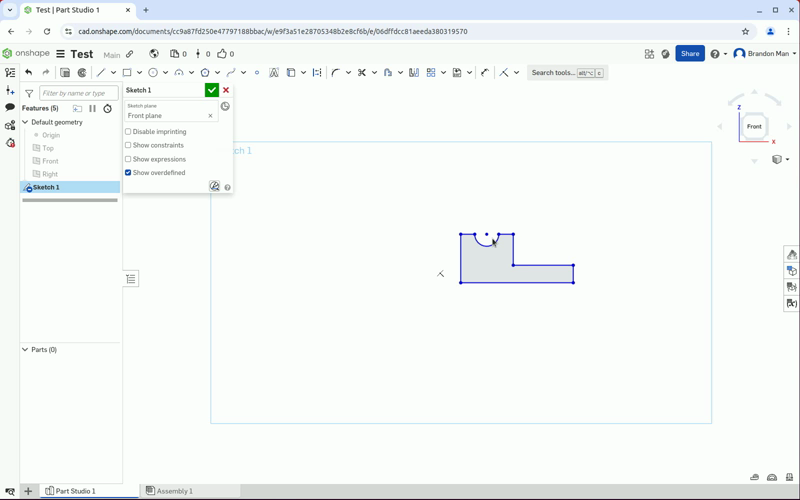
scroll(6)
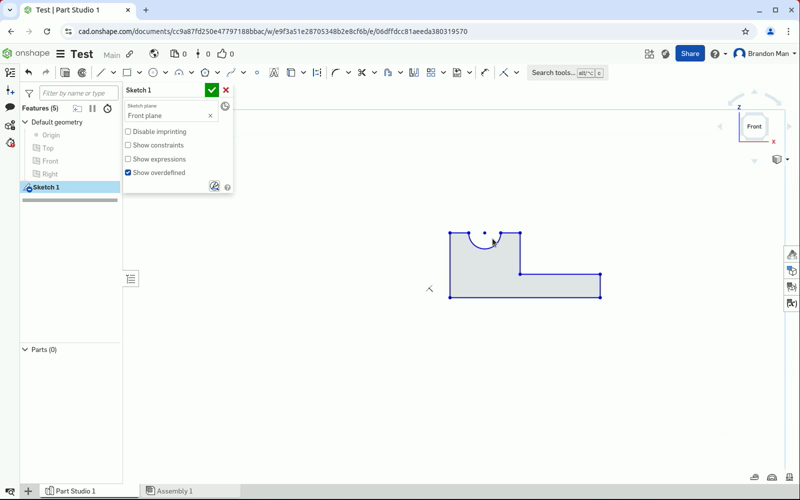
scroll(6)
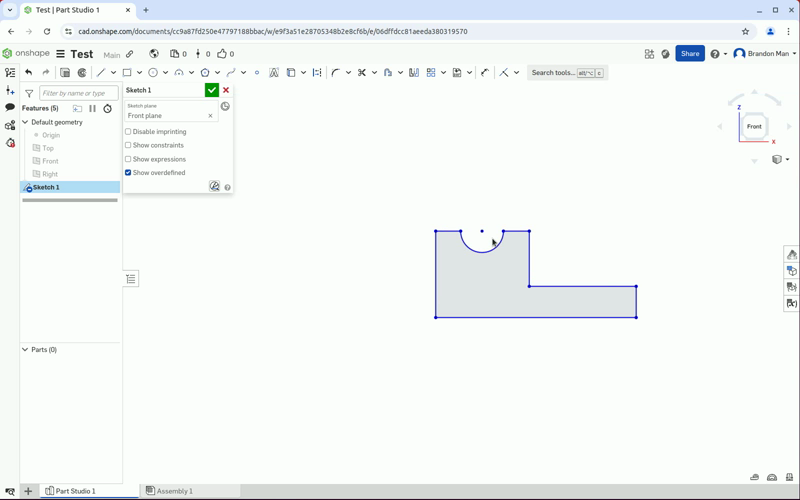
scroll(6)
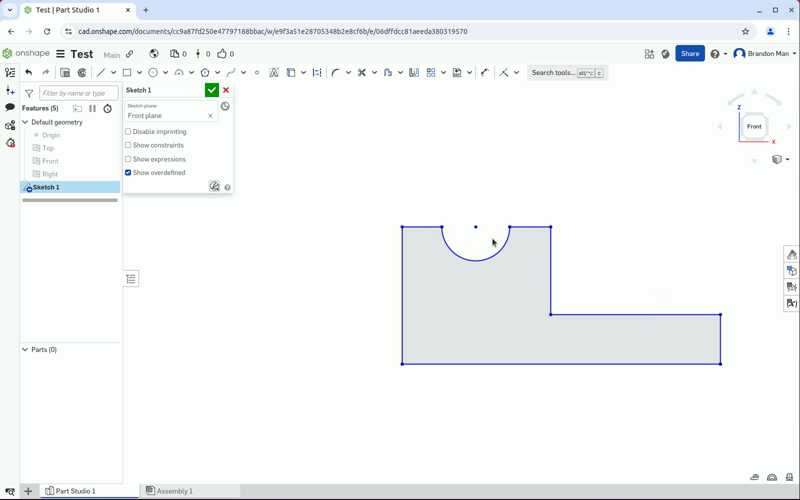
scroll(6)
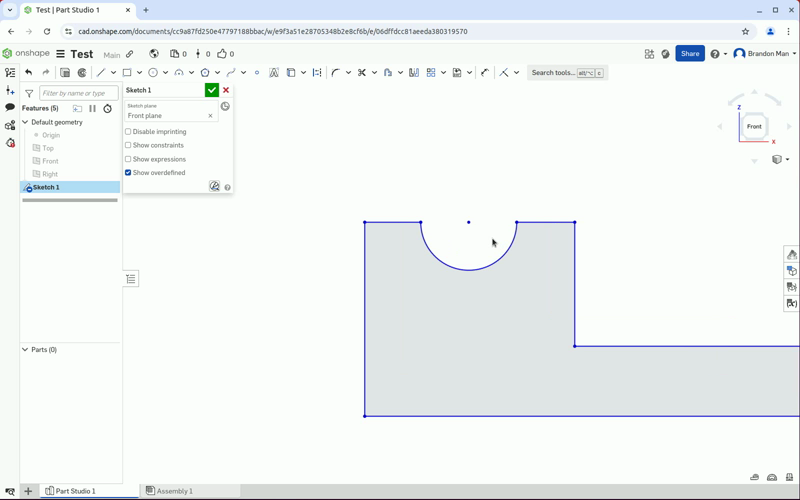
scroll(6)
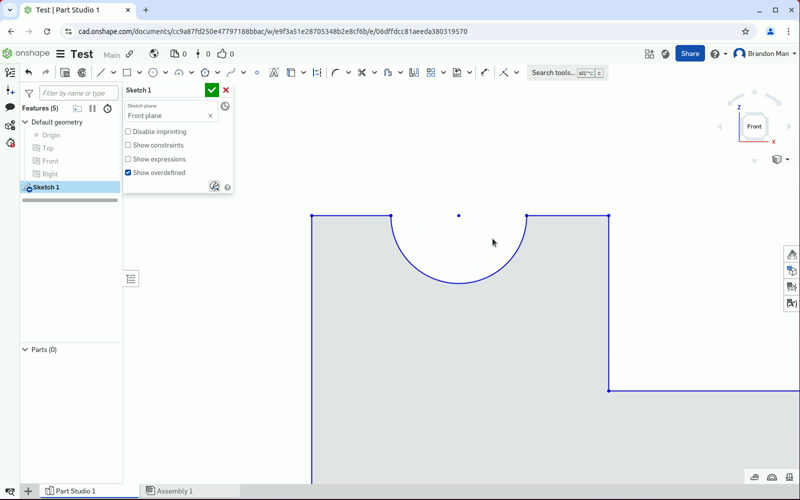
scroll(6)
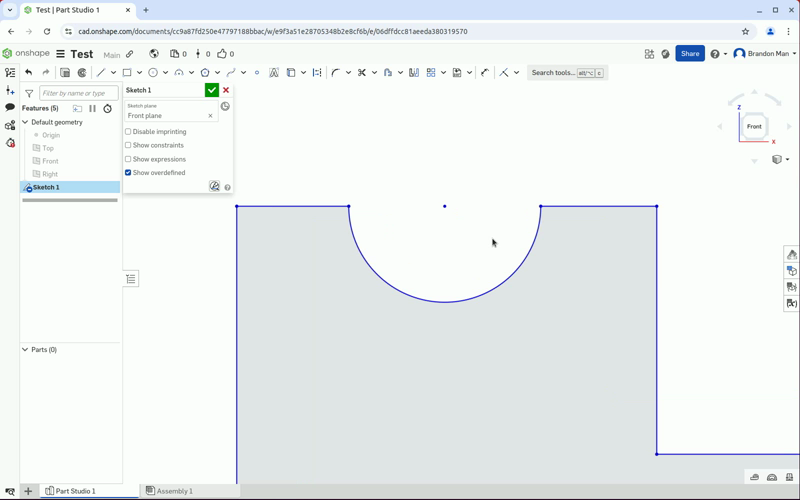
scroll(6)
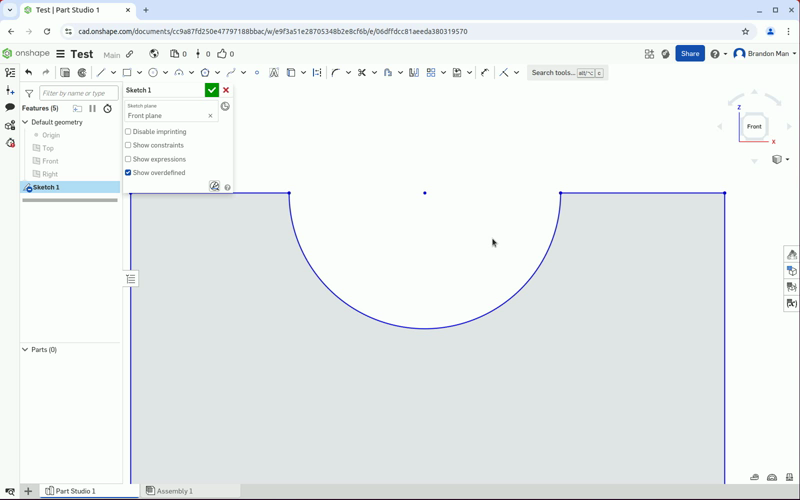
click(492, 238)
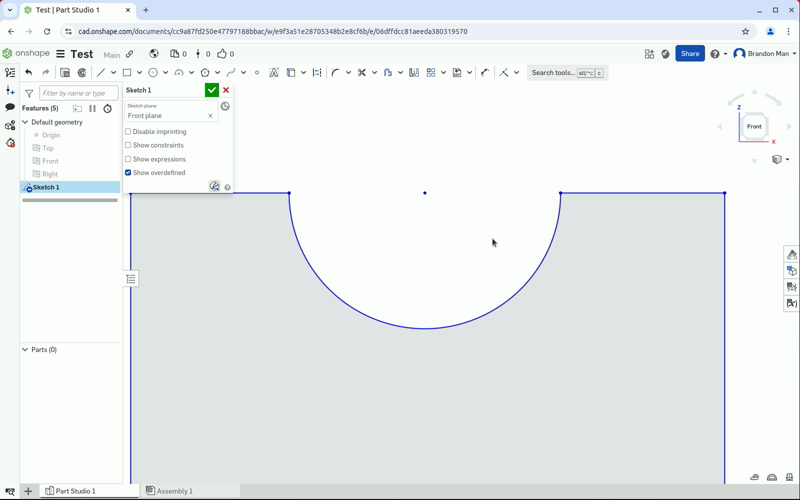
scroll(-6)
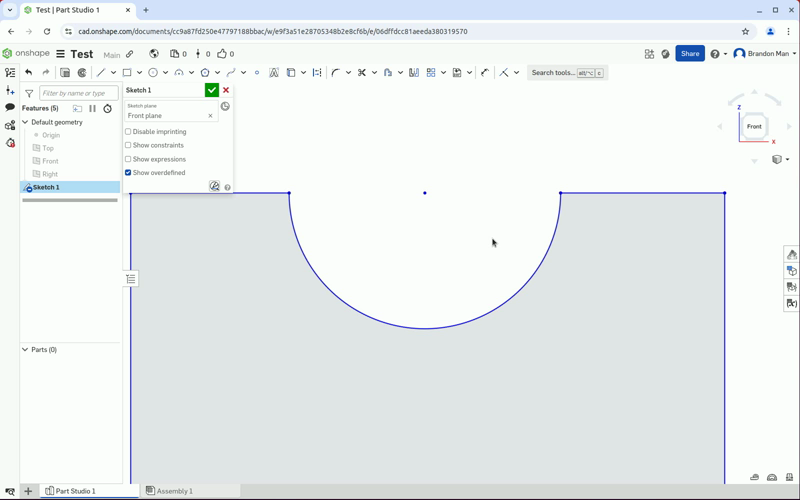
scroll(-6)
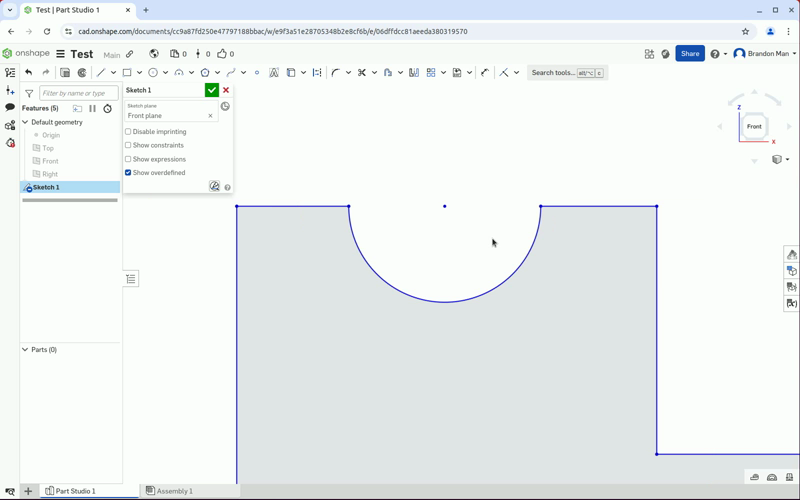
scroll(-6)
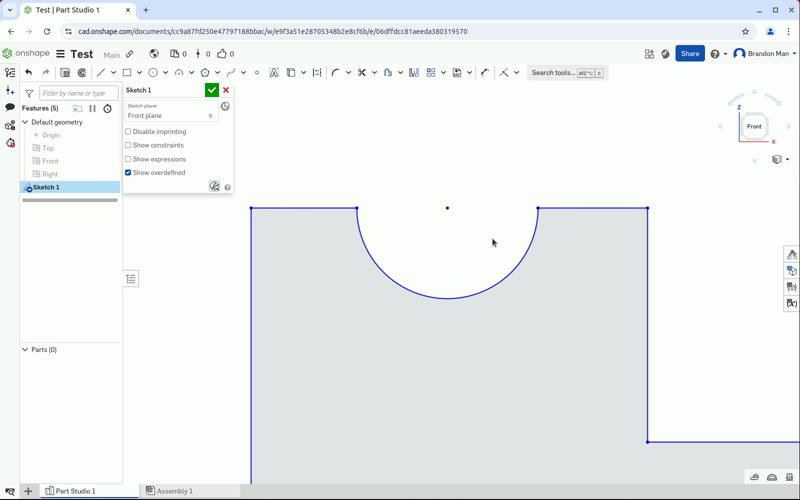
scroll(-6)
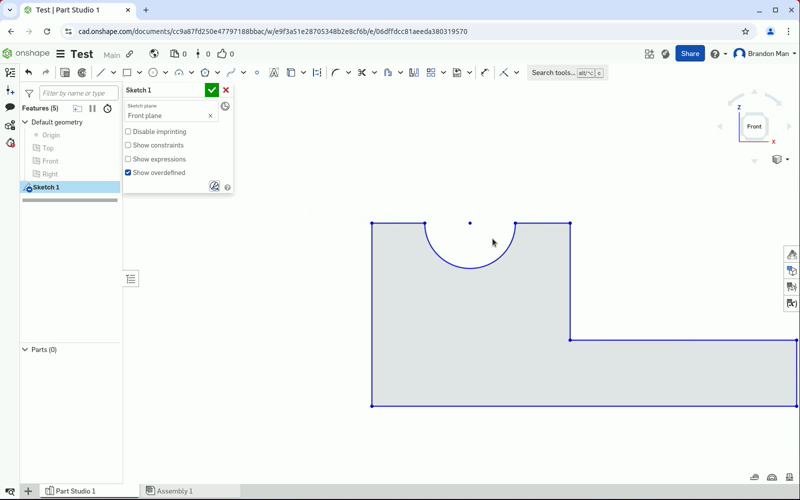
scroll(-6)
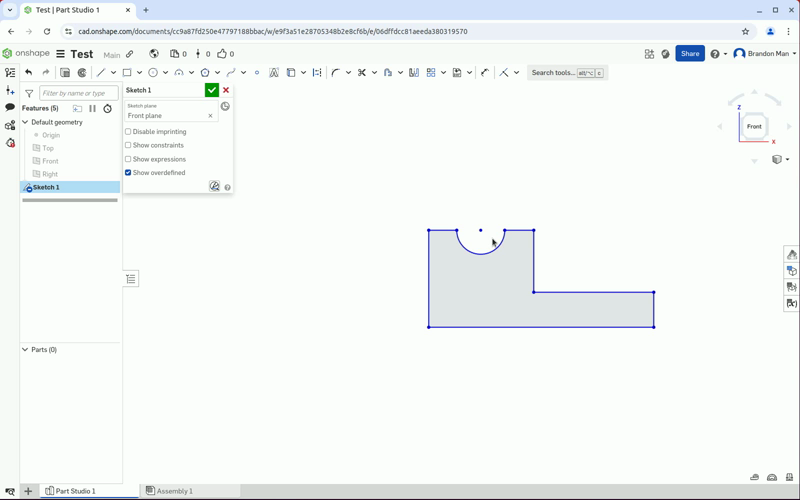
scroll(-6)
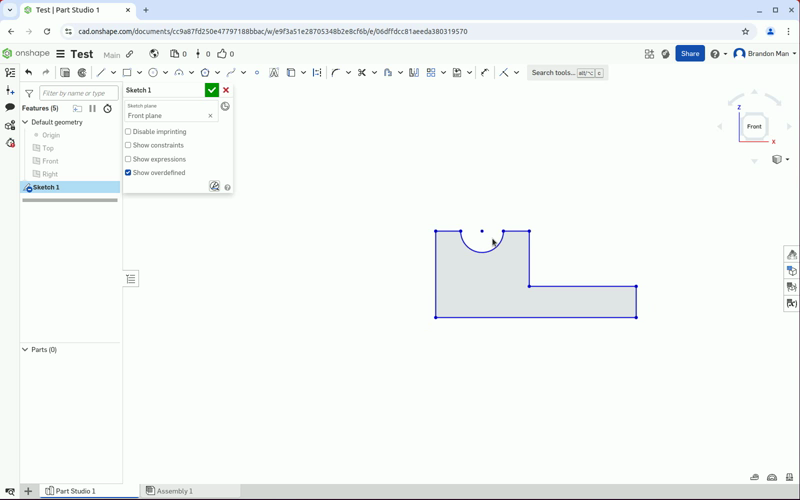
scroll(-6)
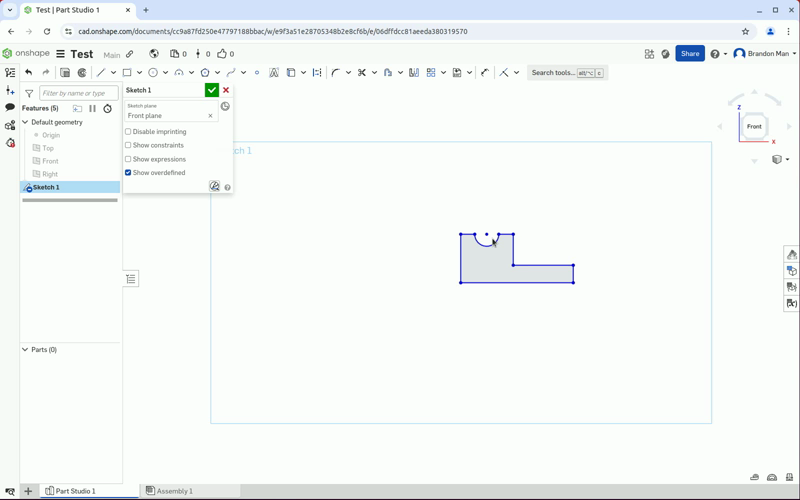
mouse_move(73, 352)
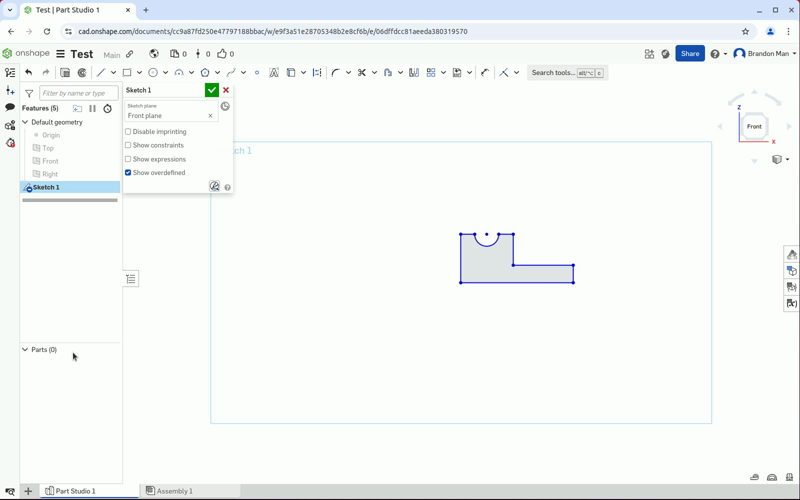
key(shift+y)
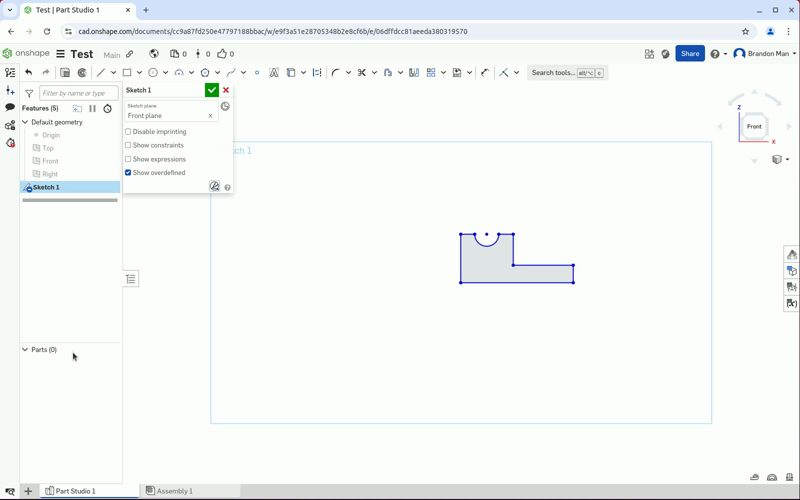
key(shift+e)
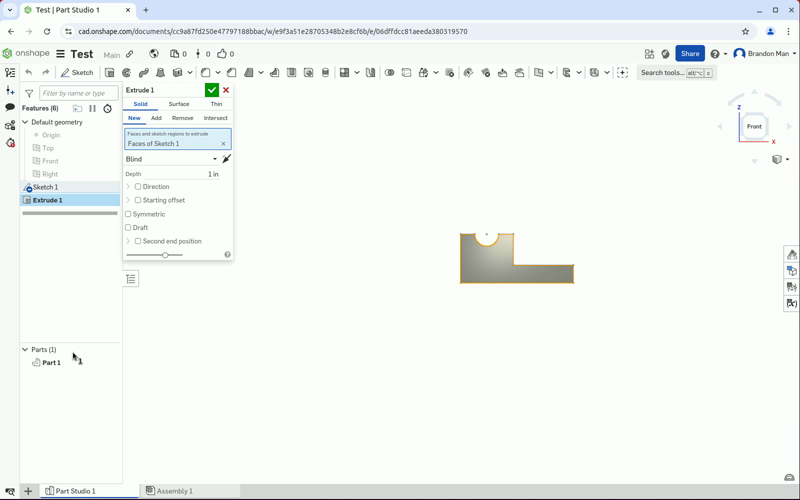
mouse_move(143, 106)
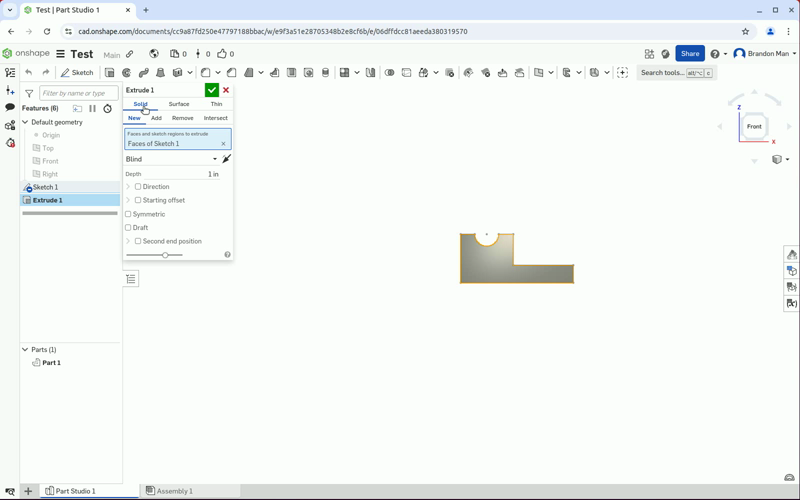
click(143, 106)
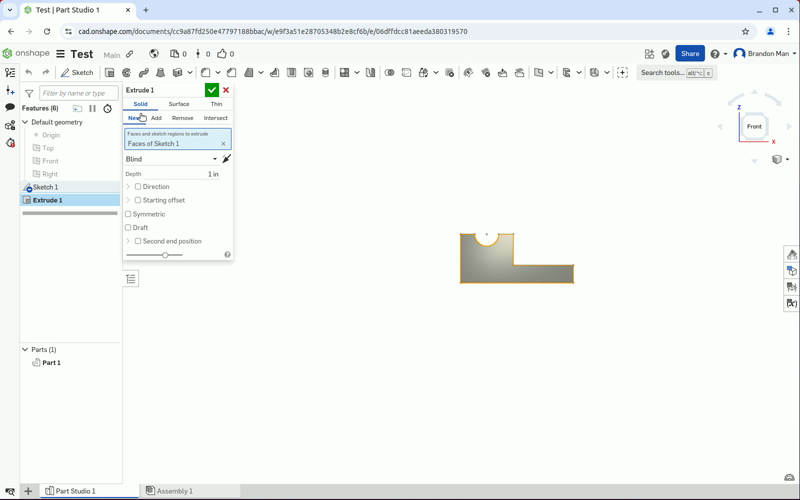
mouse_move(137, 120)
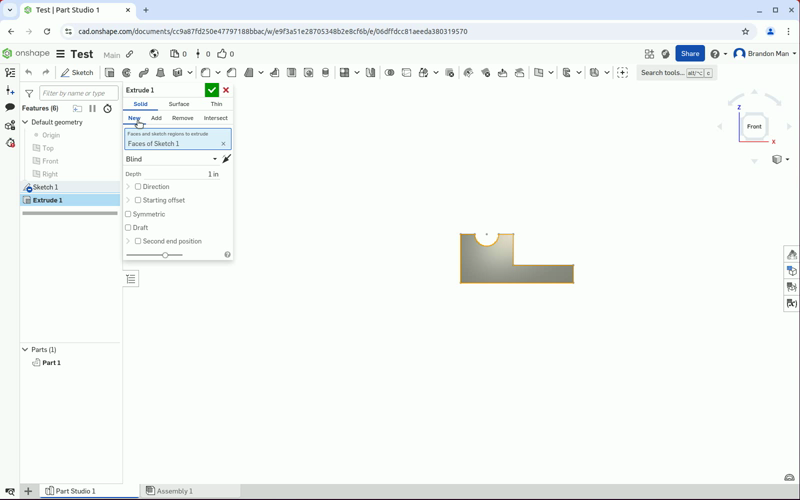
click(137, 120)
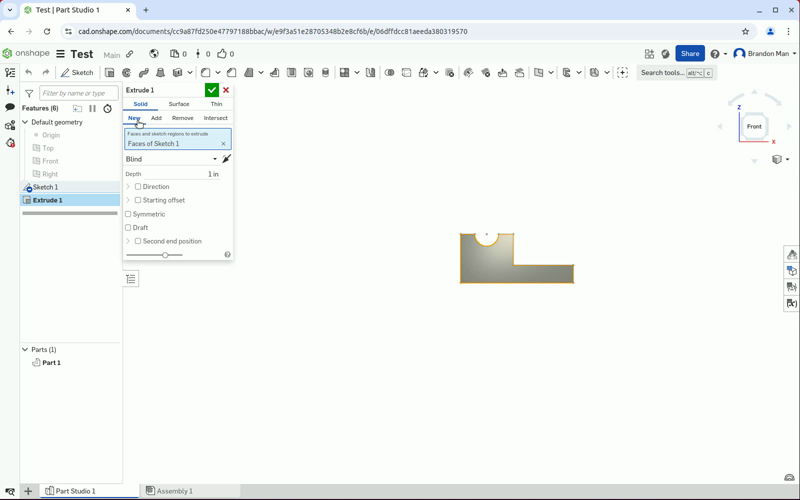
key(tab, 4)
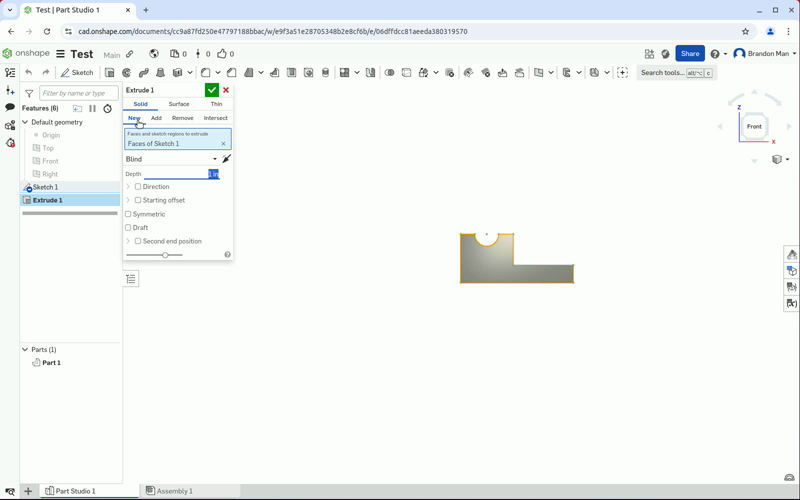
text(9.869)
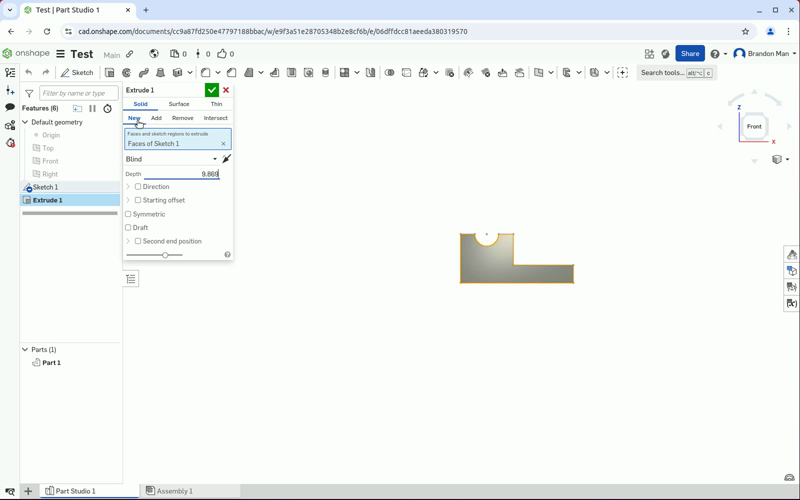
key(enter)
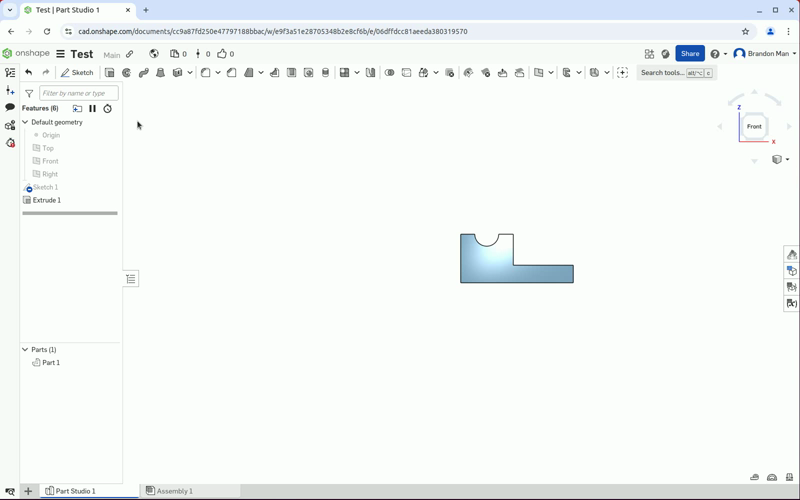
key(shift+h)
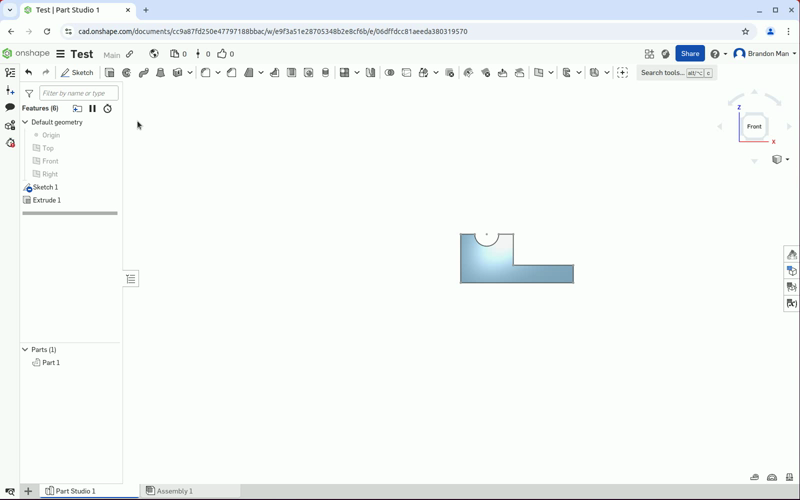
key(shift+h)
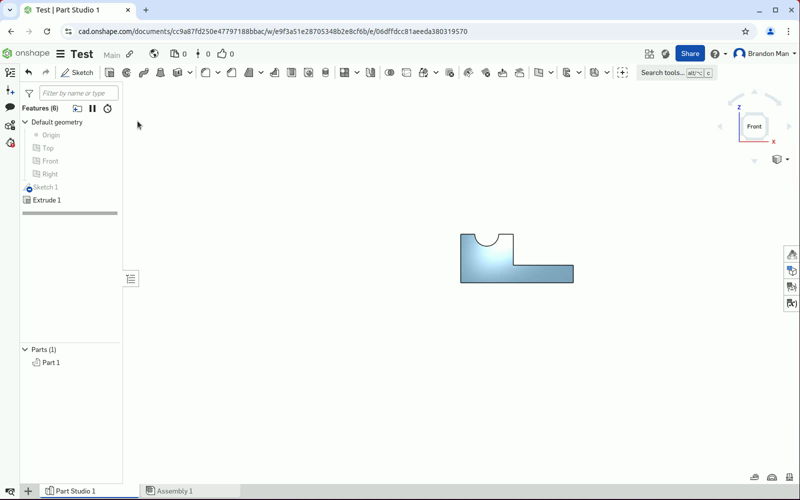
mouse_move(73, 189)
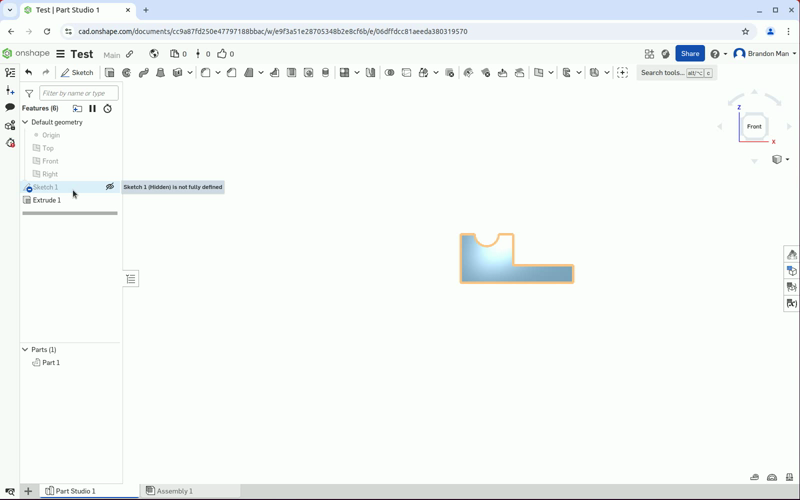
click(73, 189)
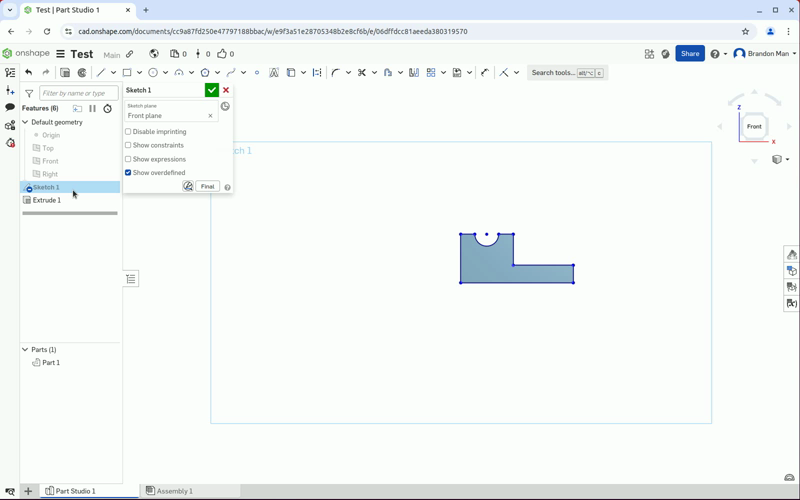
mouse_move(229, 92)
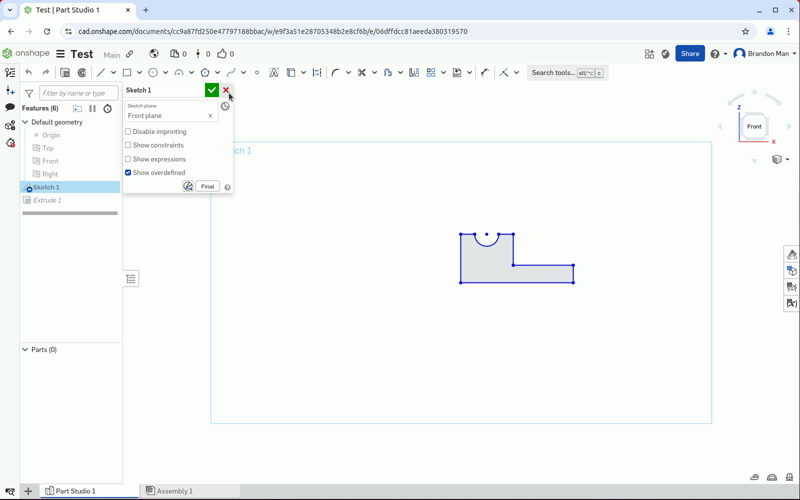
click(229, 92)
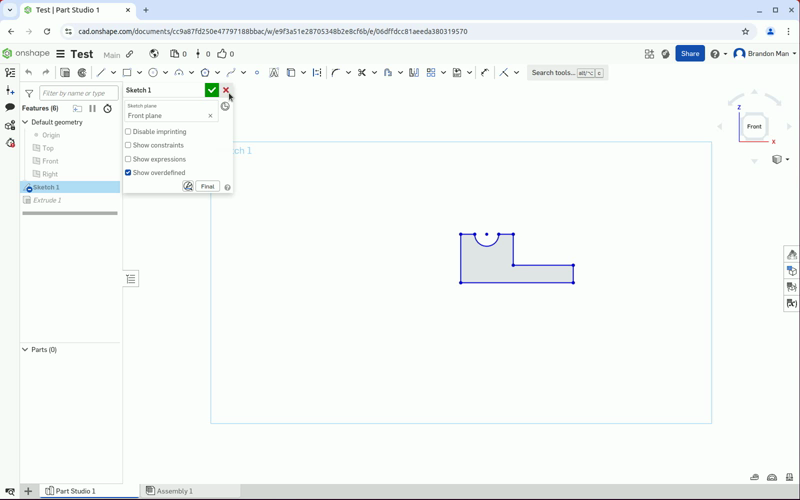
key(shift+s)
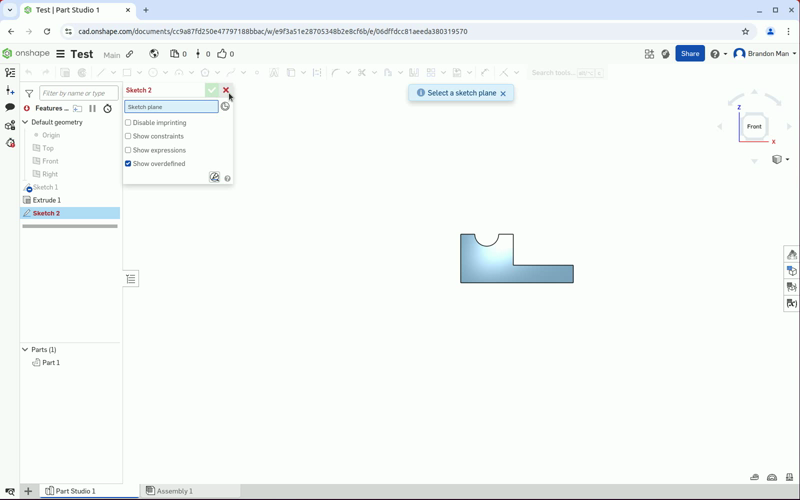
mouse_move(73, 163)
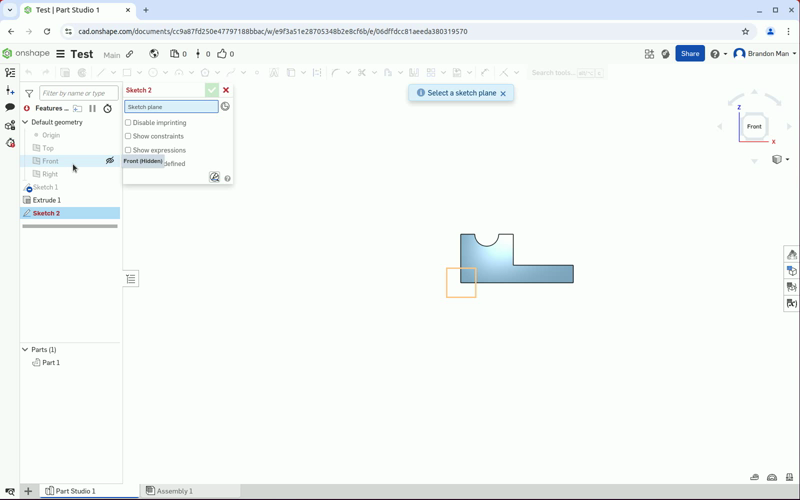
click(73, 163)
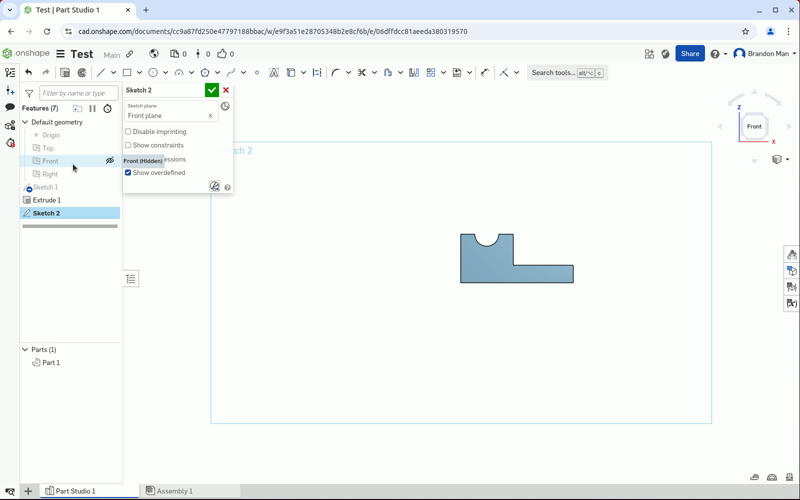
mouse_move(73, 352)
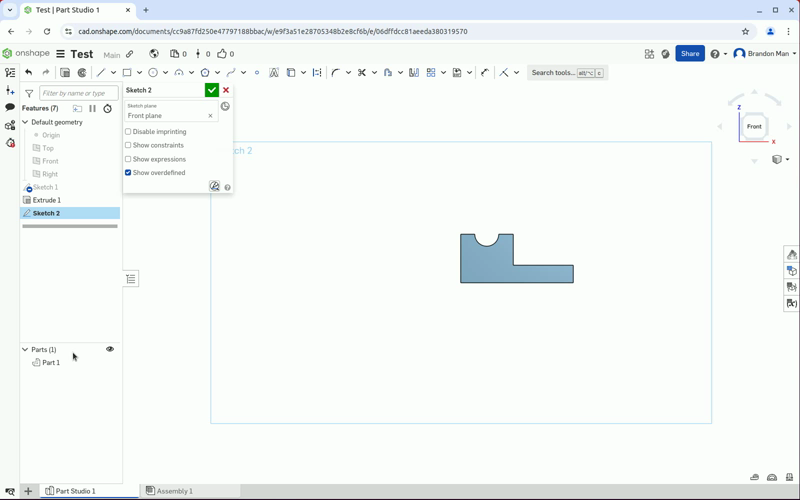
key(y)
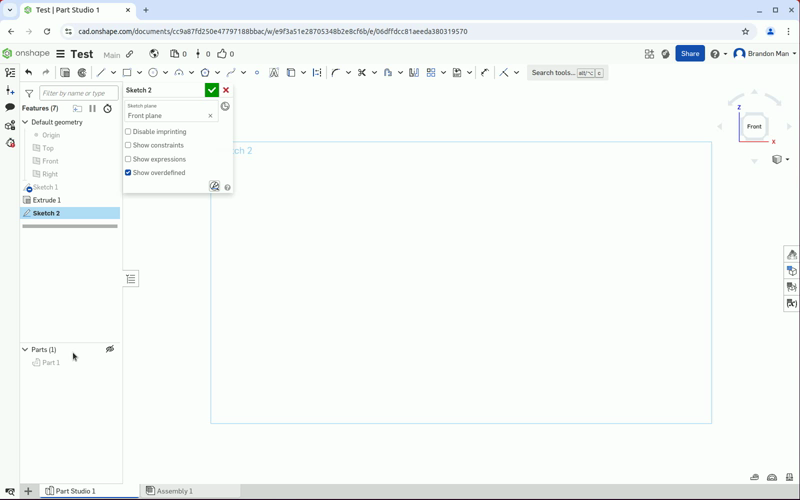
key(l)
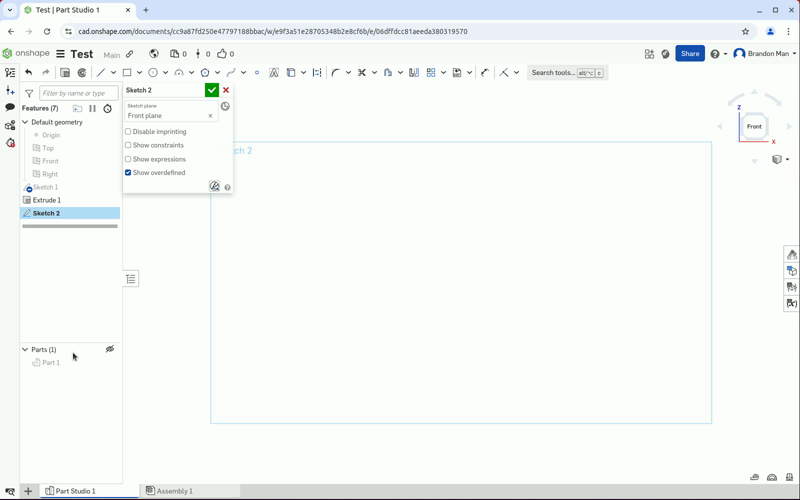
key_down(shift)
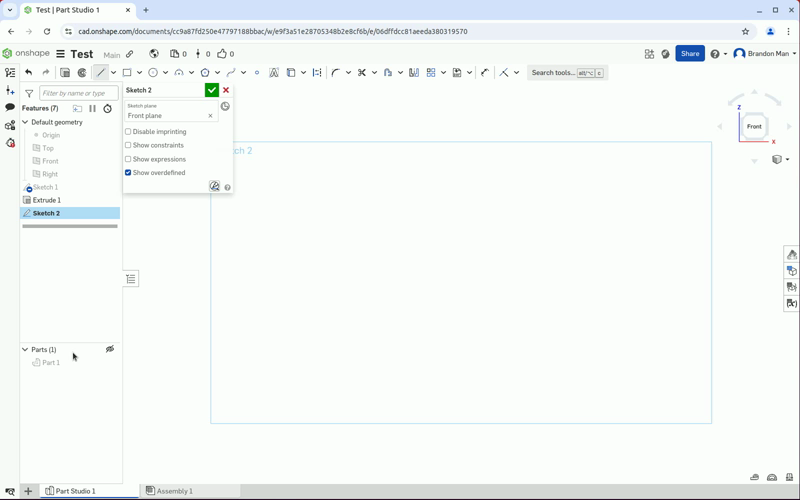
mouse_move(460, 234)
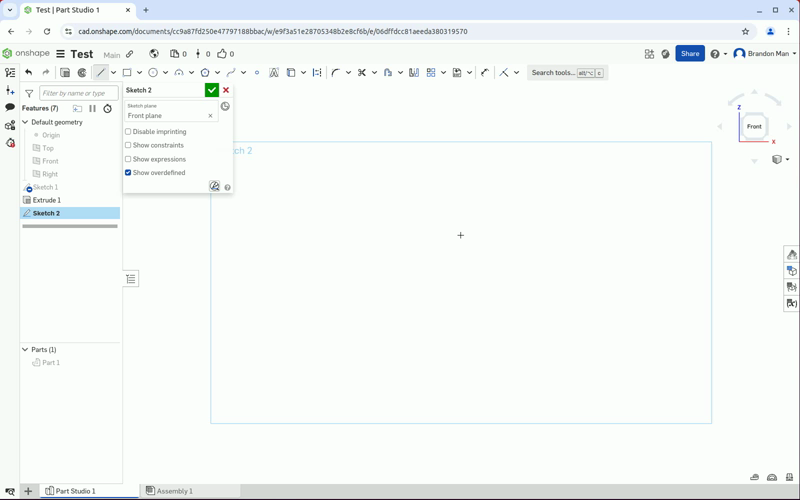
click(460, 234)
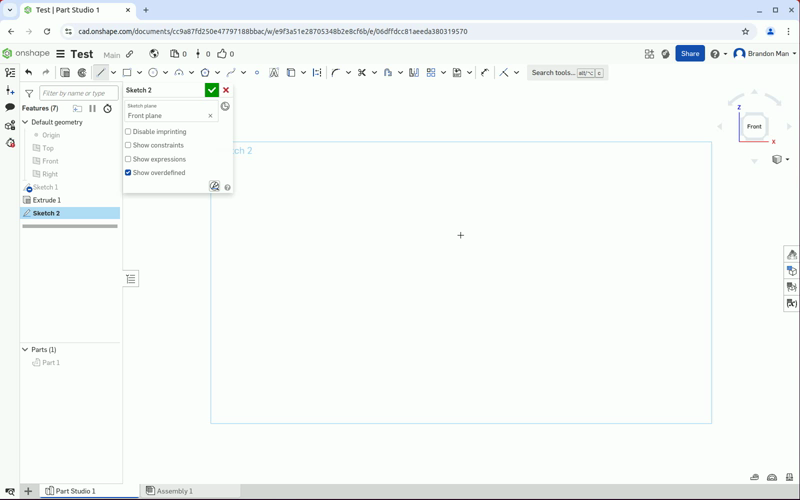
key_up(shift)
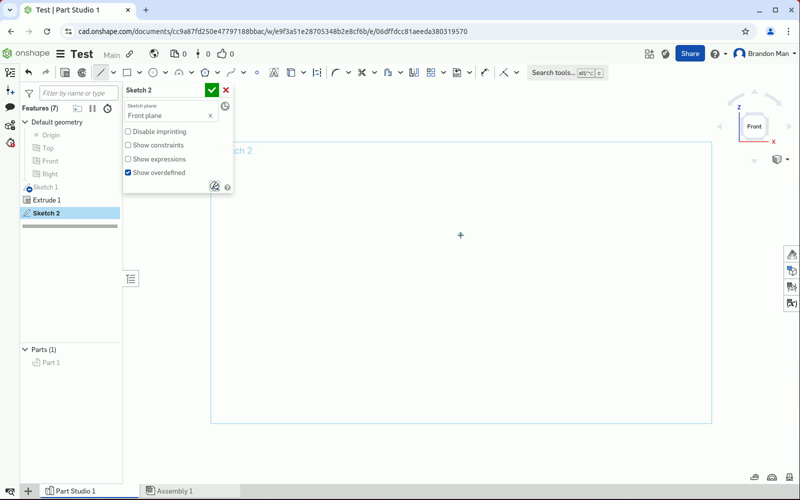
key_down(shift)
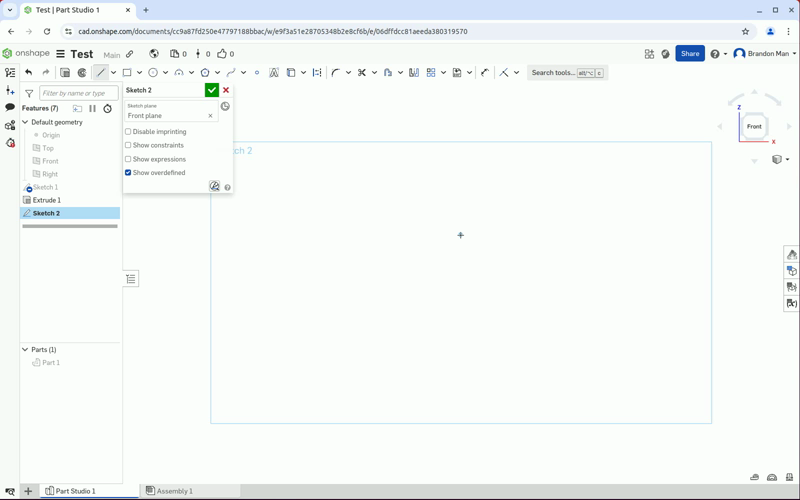
mouse_move(490, 234)
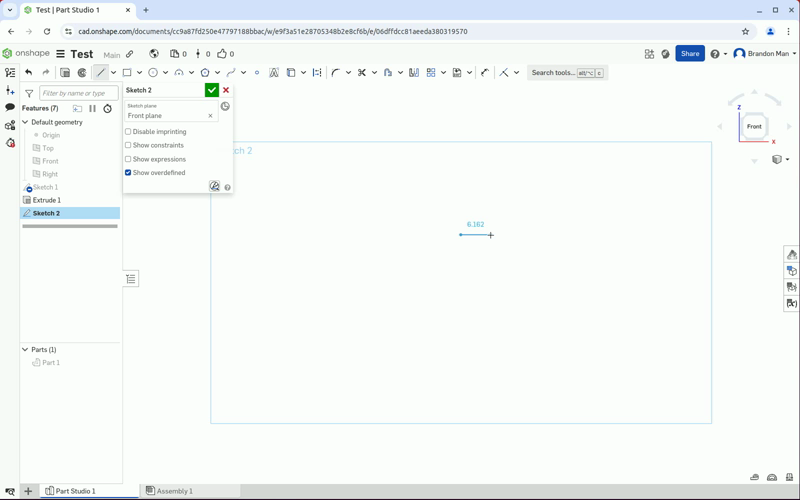
mouse_move(475, 234)
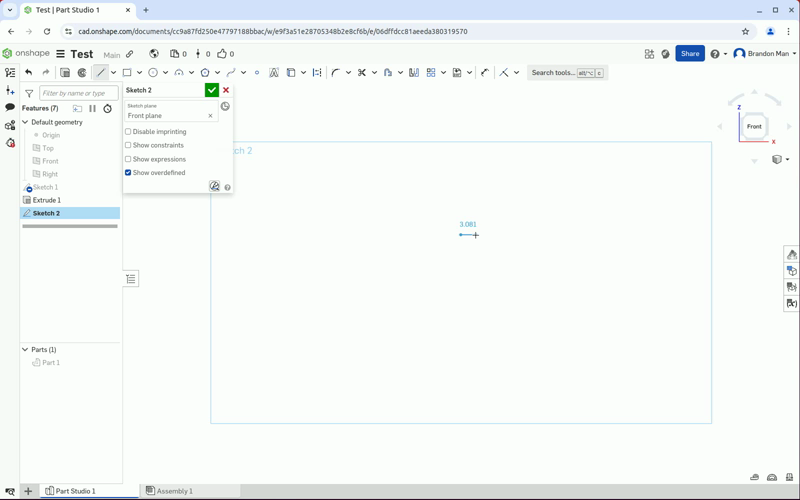
click(475, 234)
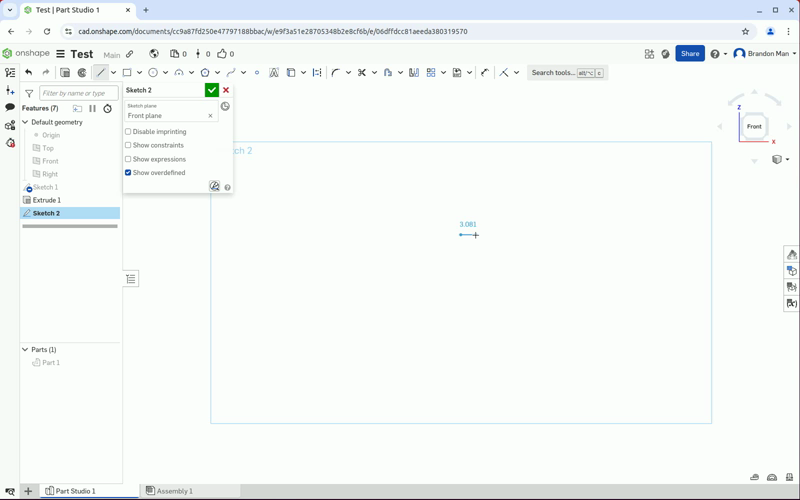
key_up(shift)
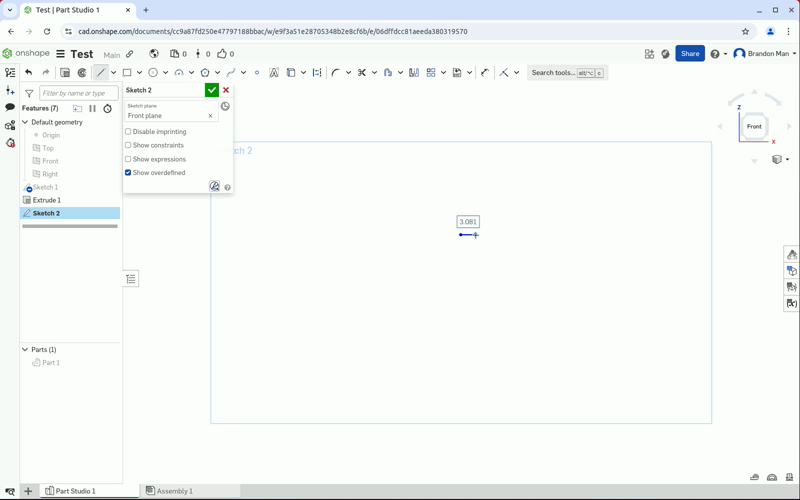
key(esc)
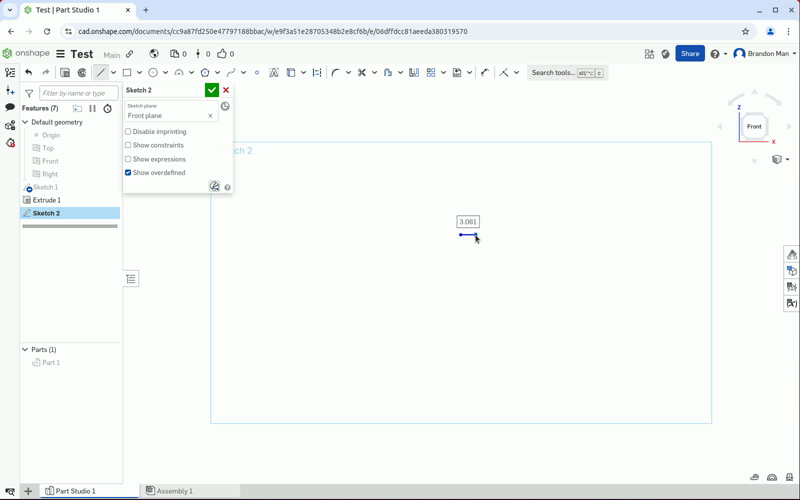
key(a)
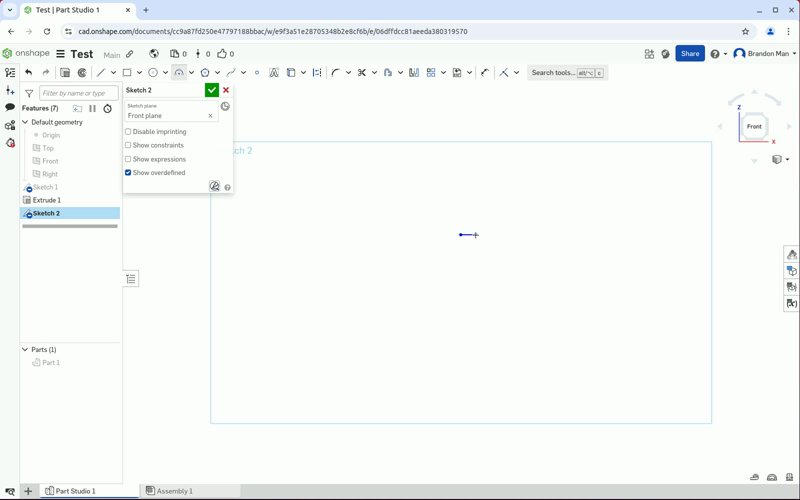
mouse_move(475, 234)
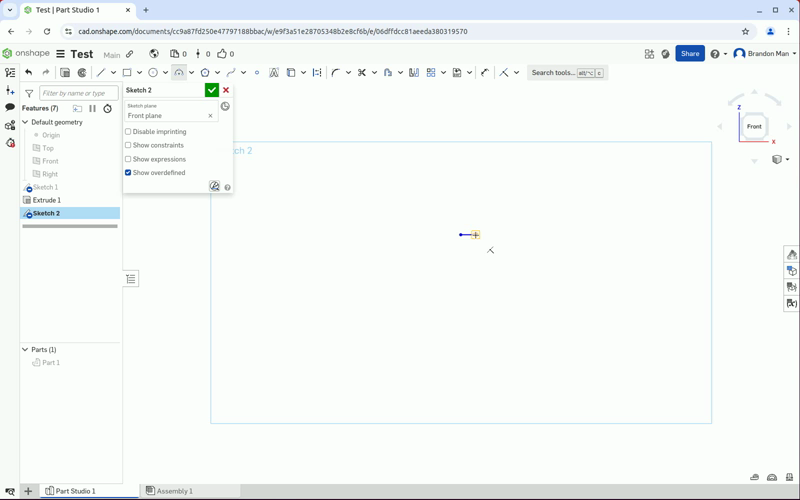
click(475, 234)
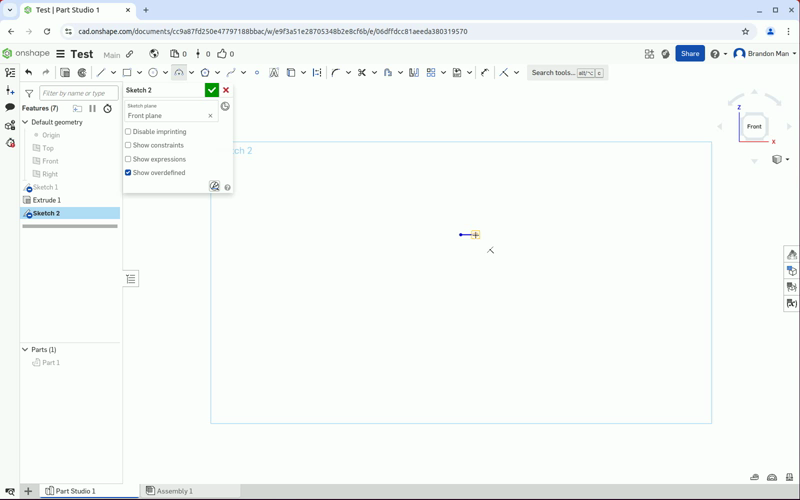
key_down(shift)
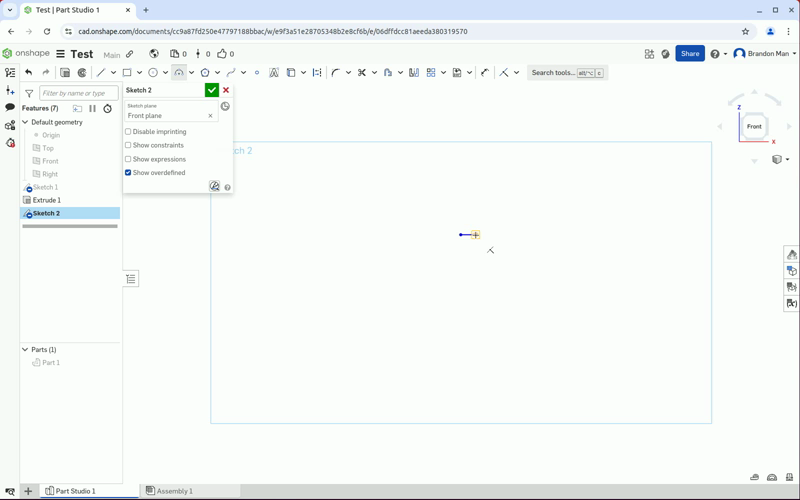
mouse_move(499, 234)
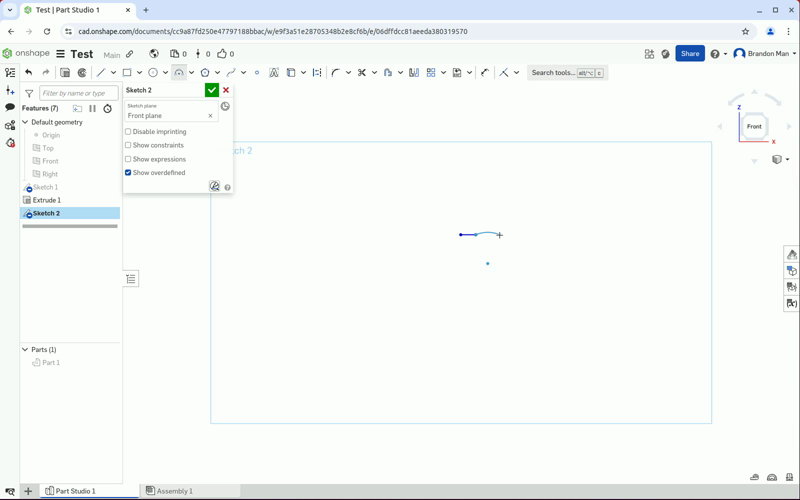
click(499, 234)
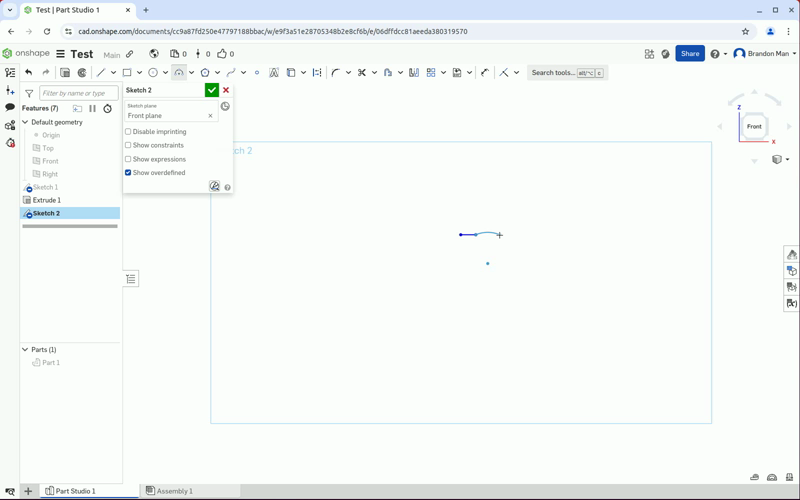
mouse_move(487, 222)
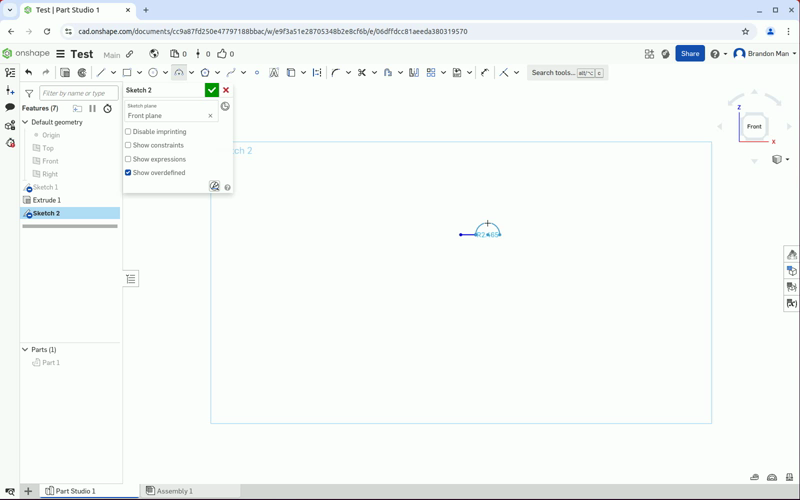
click(487, 222)
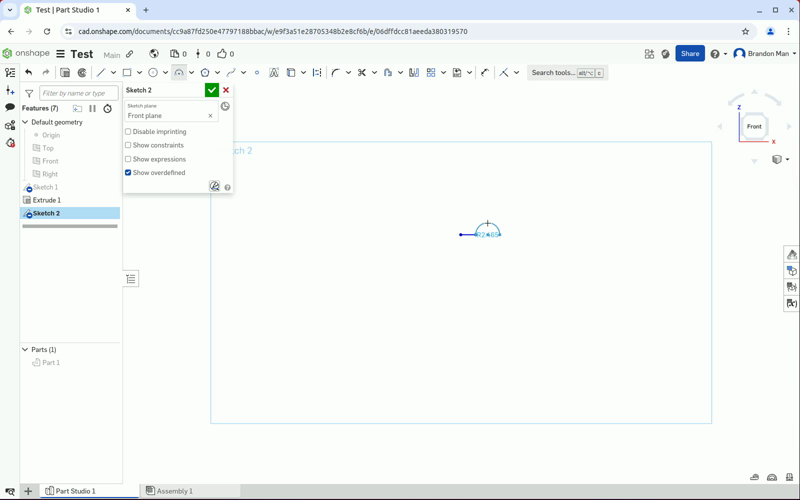
key_up(shift)
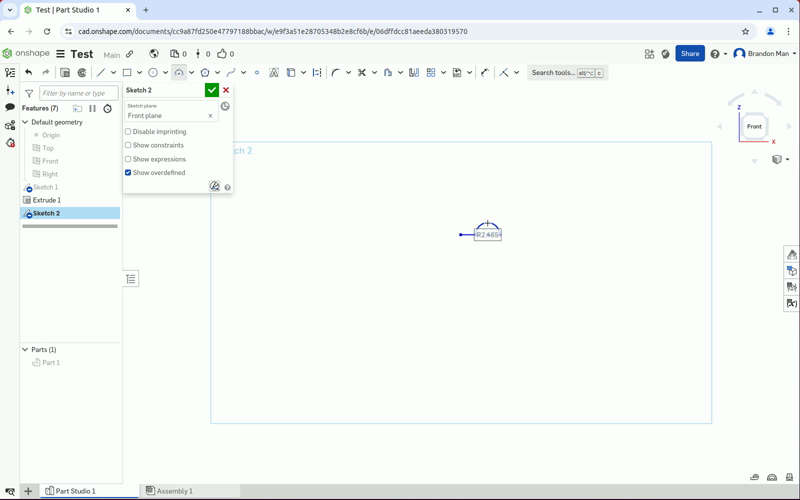
key(esc)
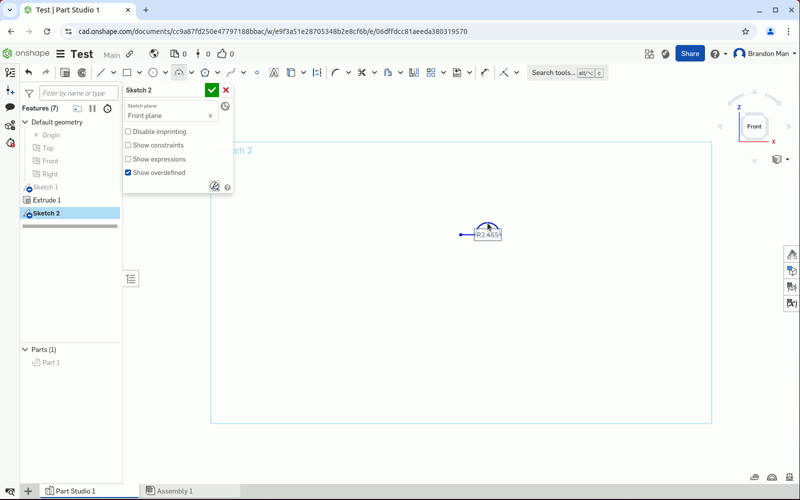
key(l)
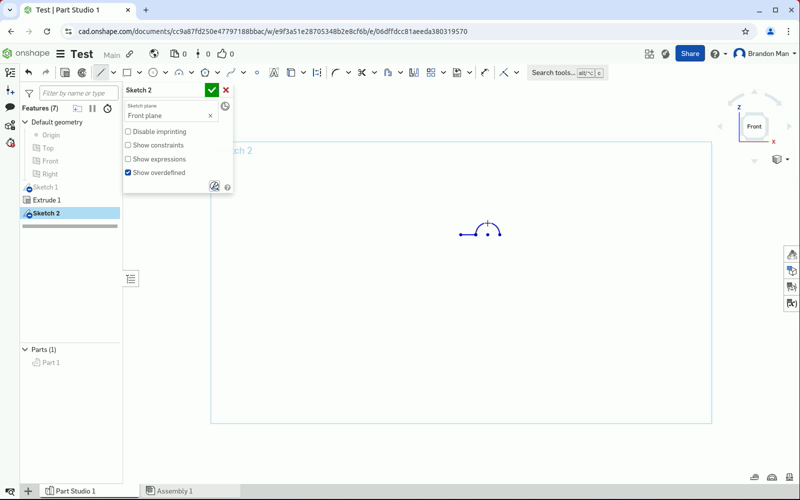
mouse_move(499, 234)
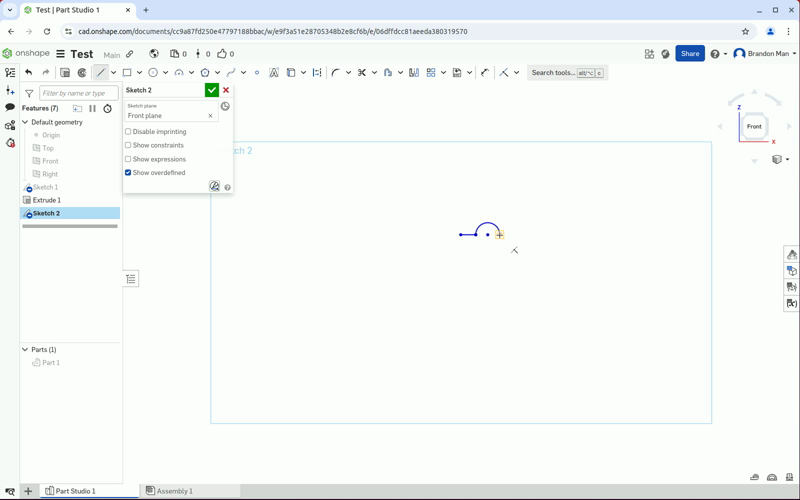
click(499, 234)
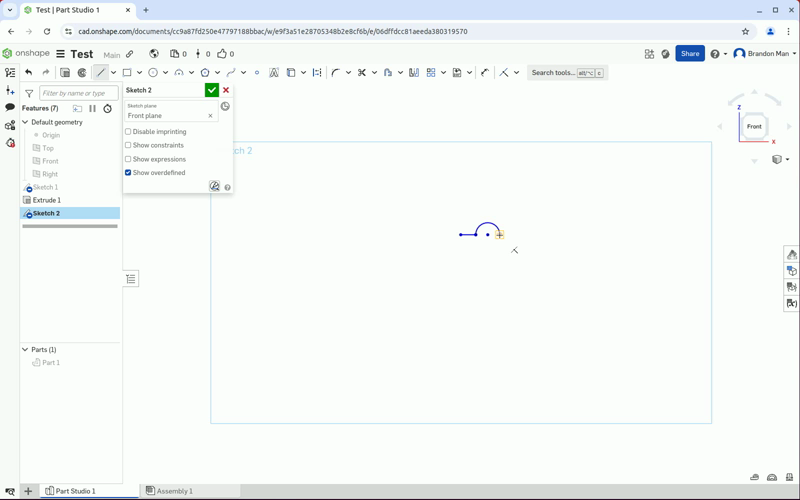
key_down(shift)
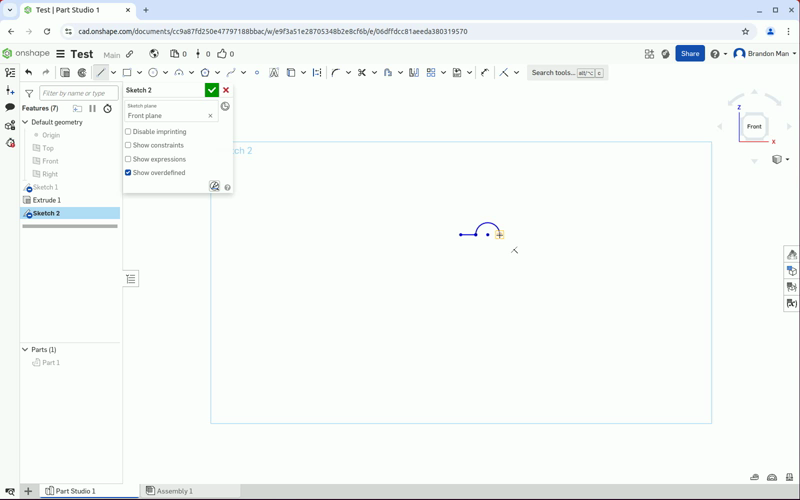
mouse_move(529, 234)
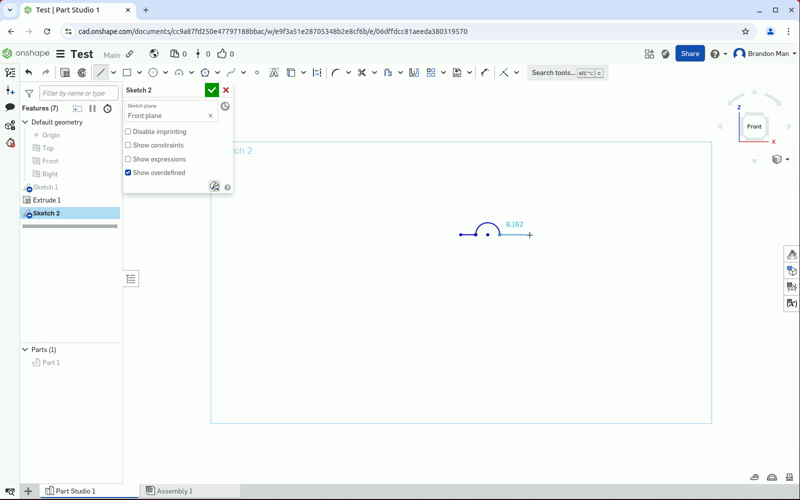
mouse_move(514, 234)
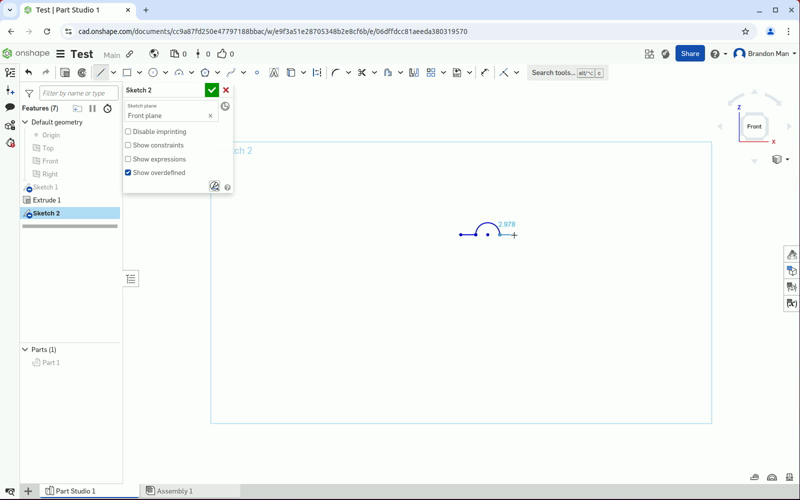
click(514, 234)
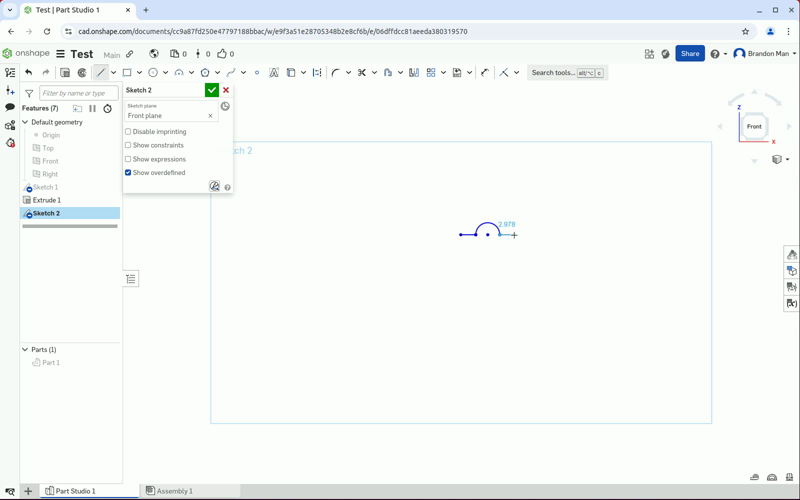
key_up(shift)
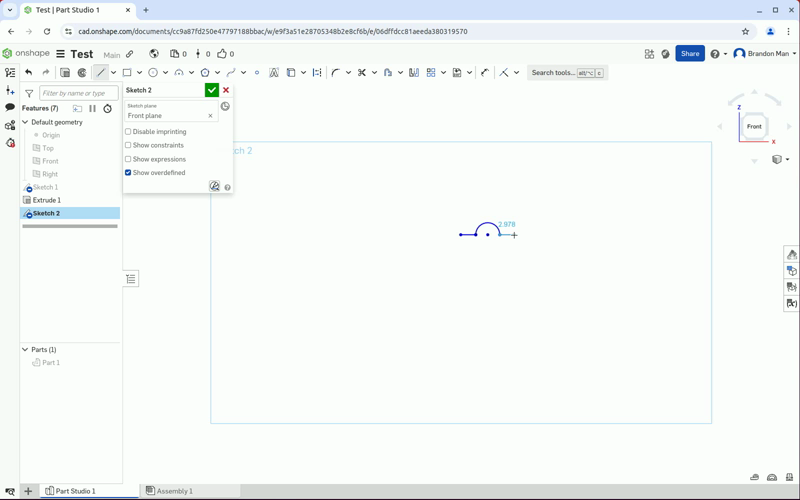
key(esc)
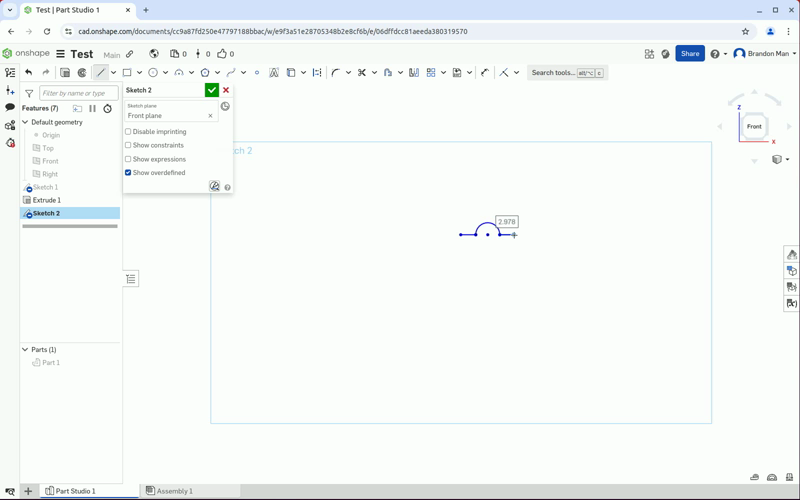
key(a)
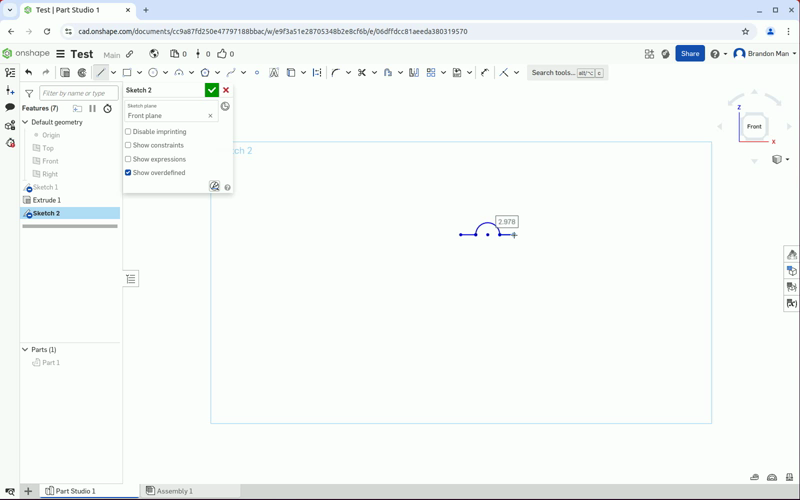
mouse_move(514, 234)
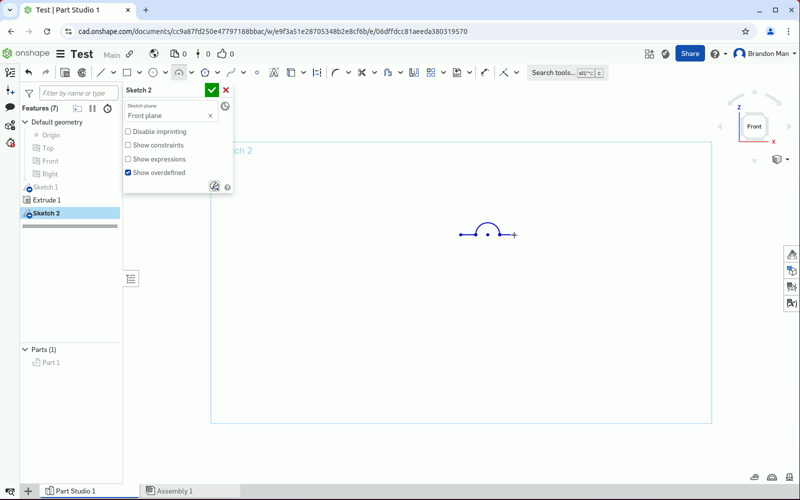
click(514, 234)
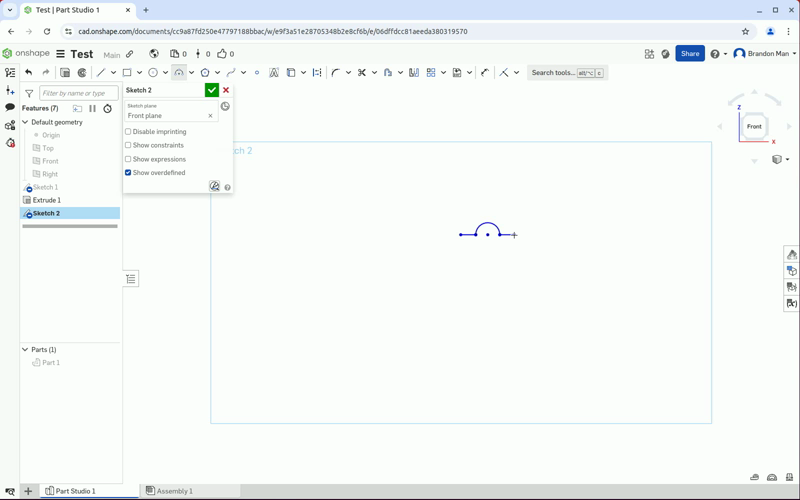
mouse_move(460, 234)
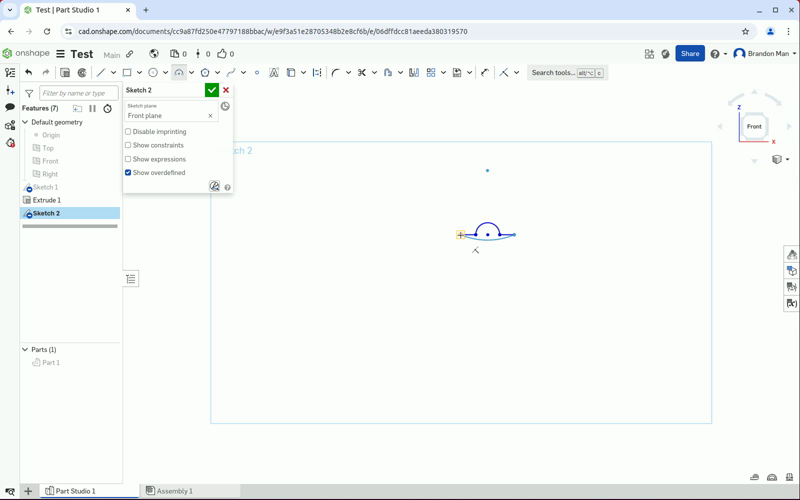
click(460, 234)
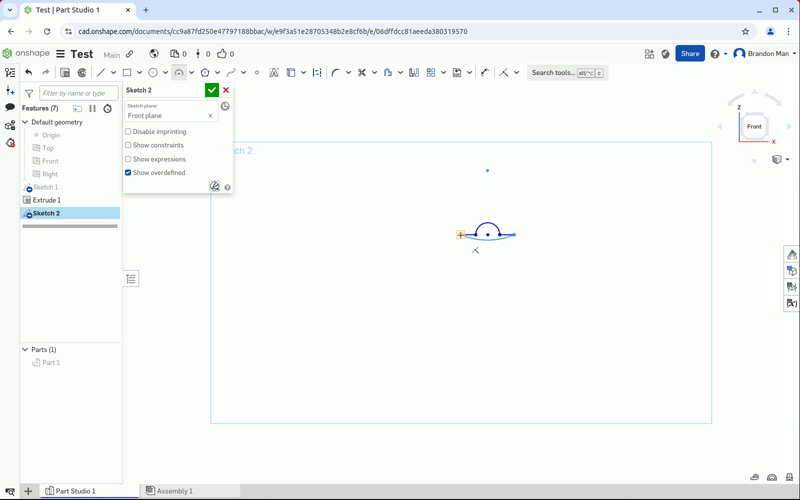
key_down(shift)
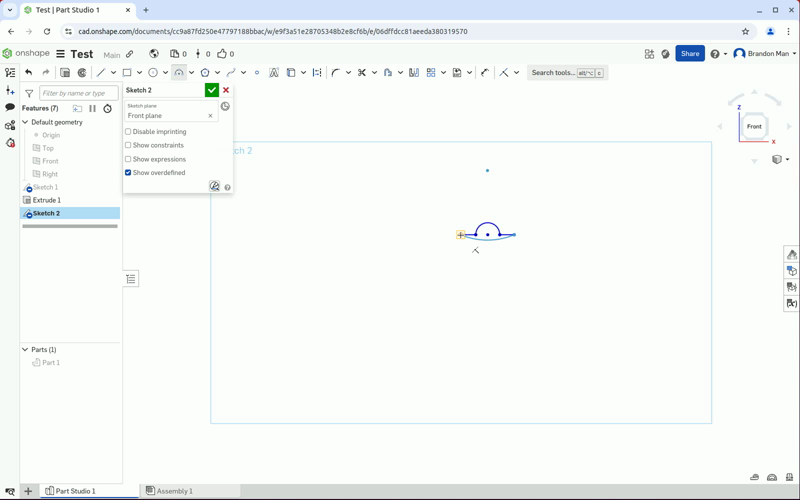
mouse_move(487, 208)
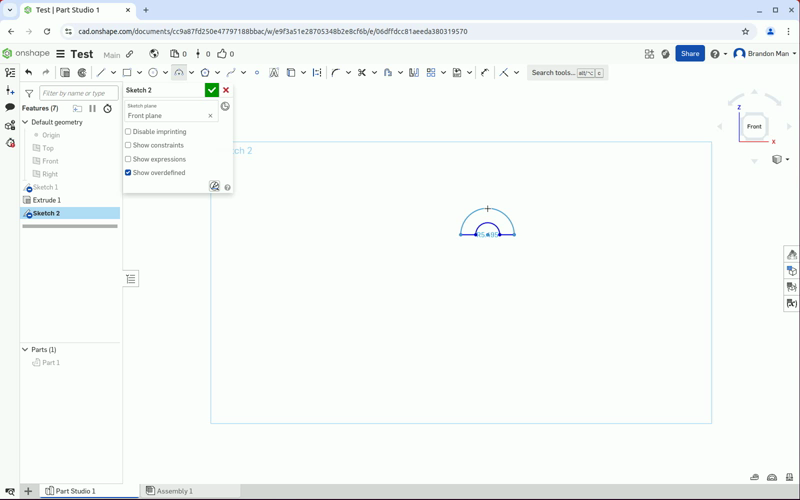
click(487, 208)
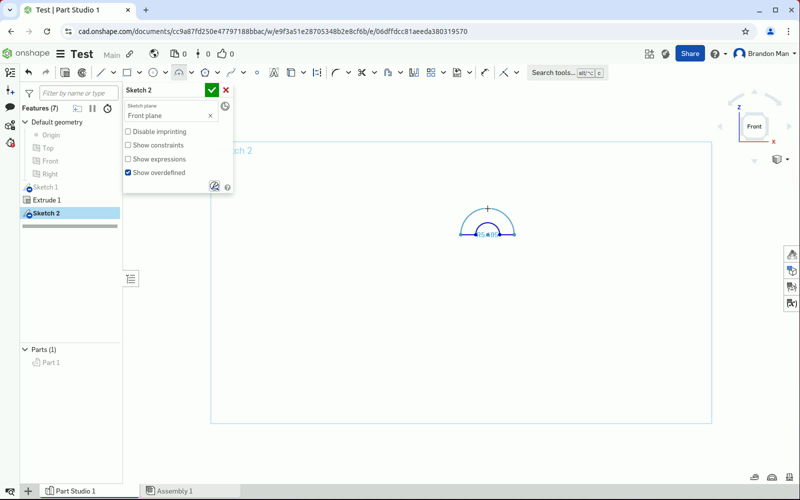
key_up(shift)
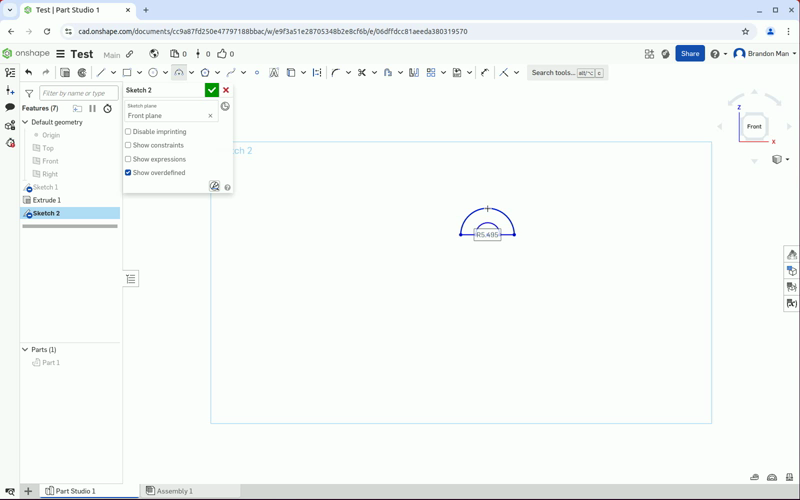
key(esc)
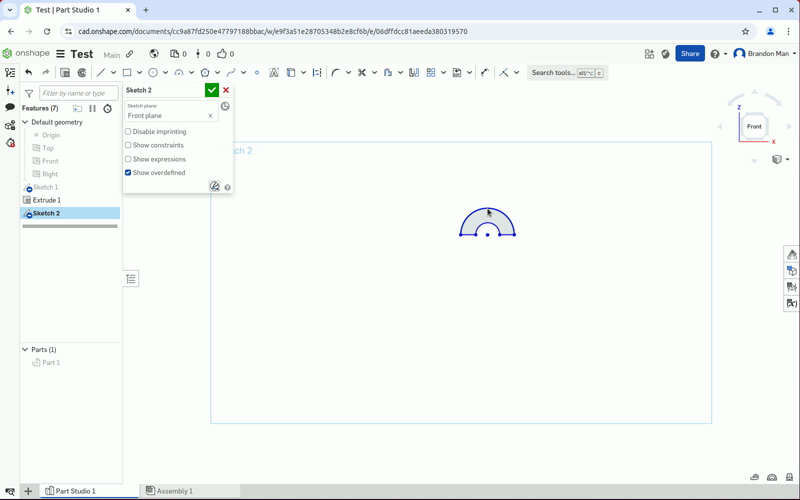
mouse_move(483, 218)
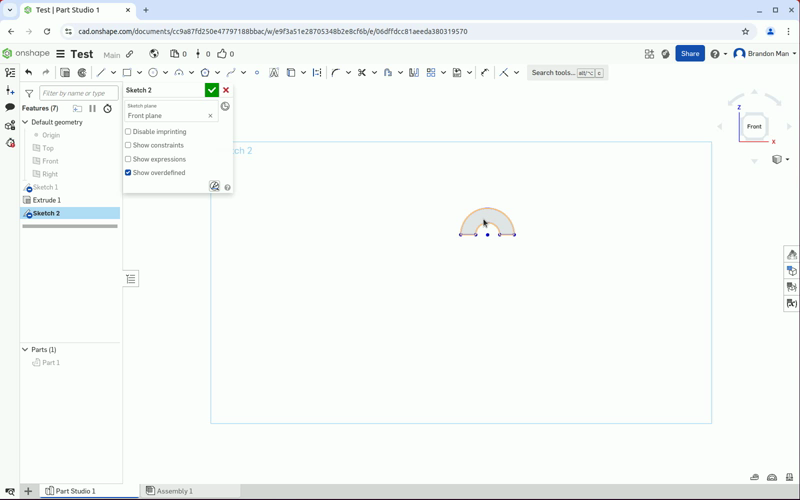
scroll(6)
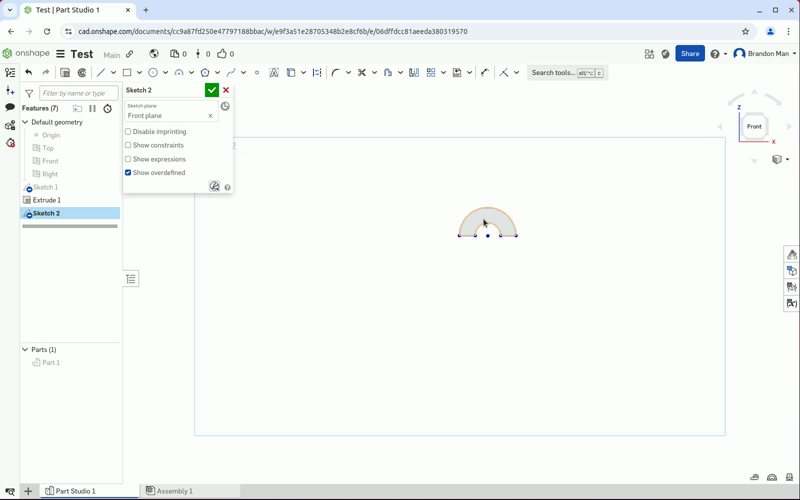
scroll(6)
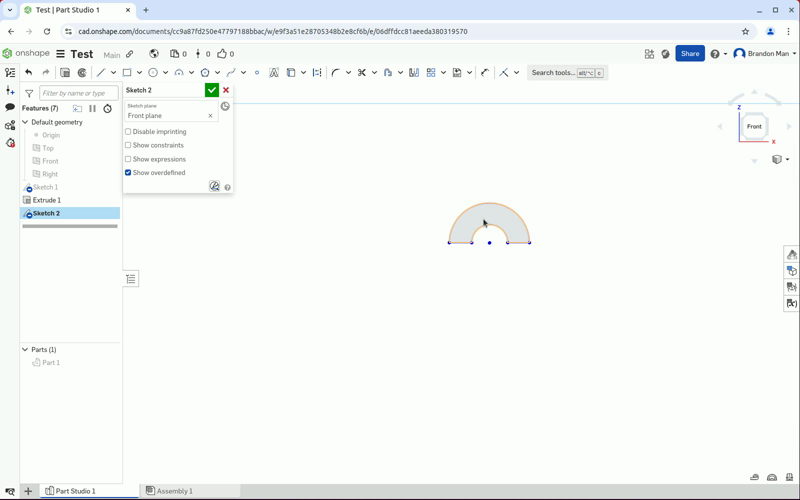
scroll(6)
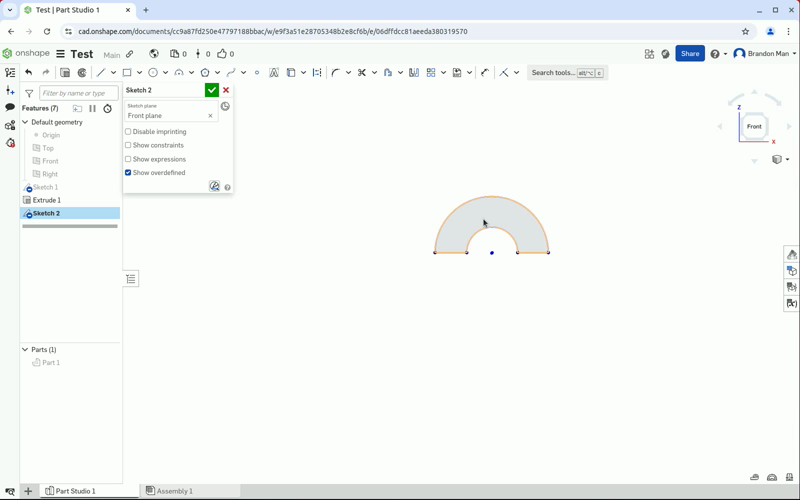
scroll(6)
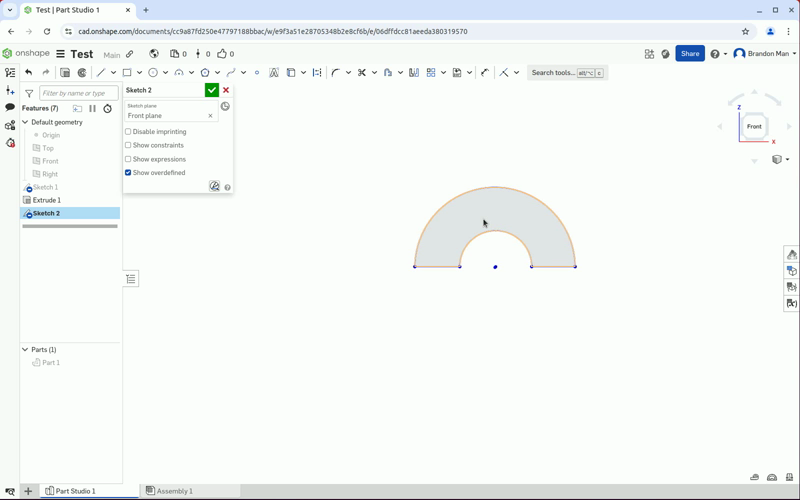
scroll(6)
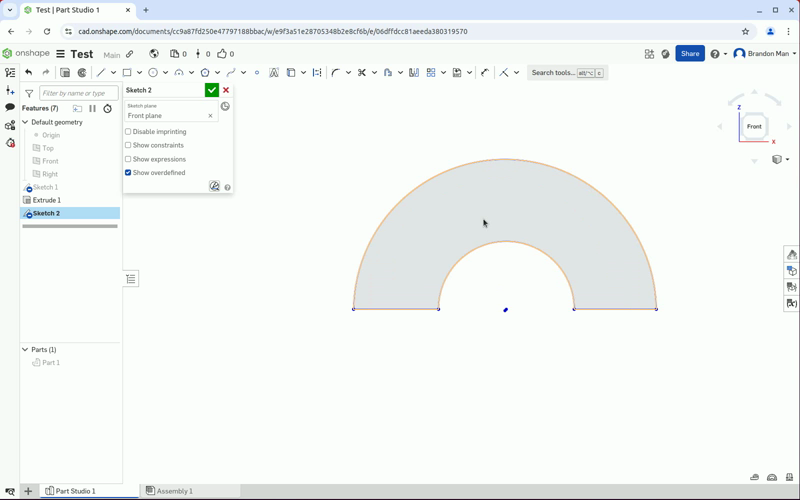
scroll(6)
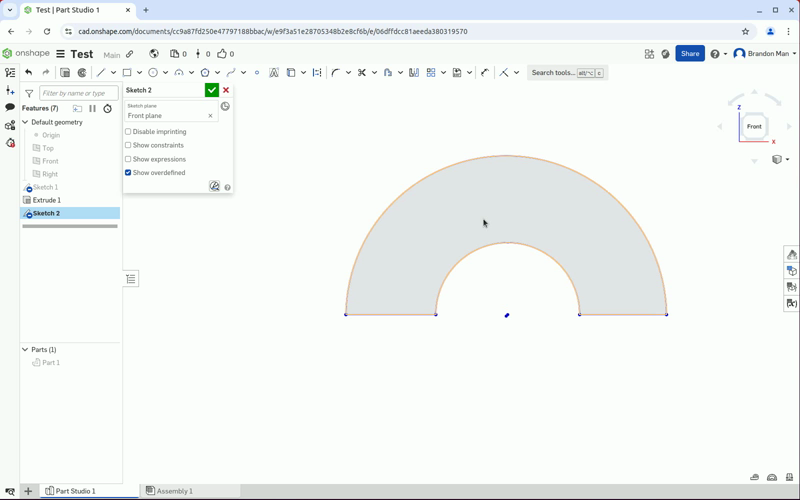
scroll(6)
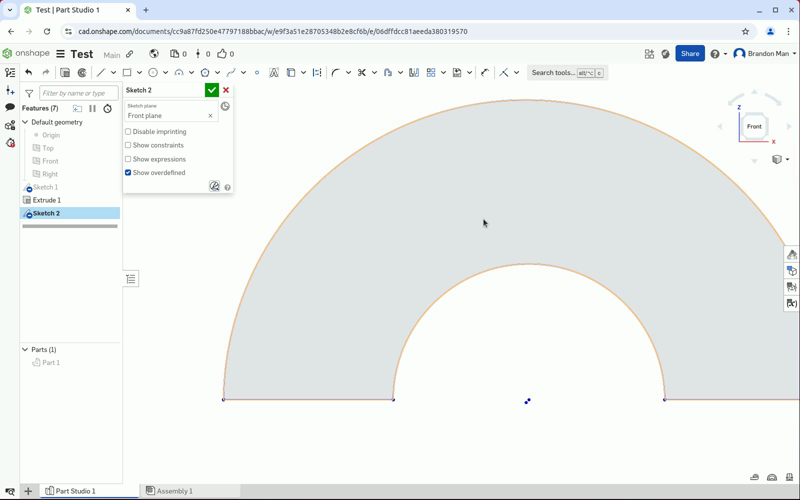
click(483, 218)
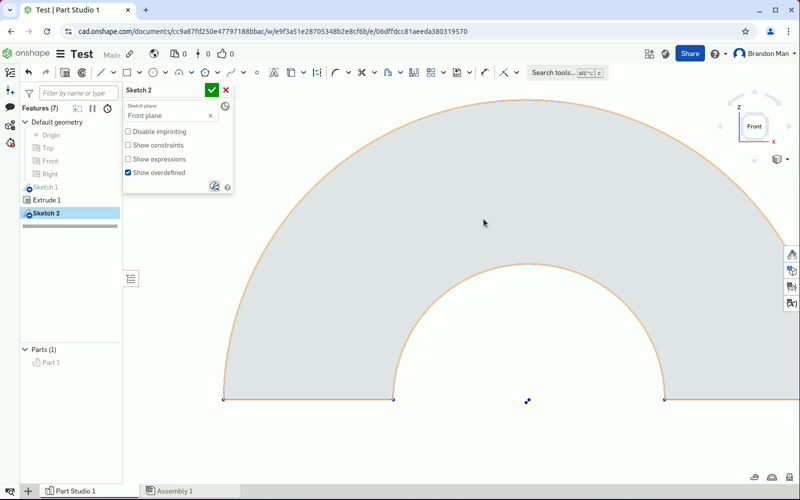
scroll(-6)
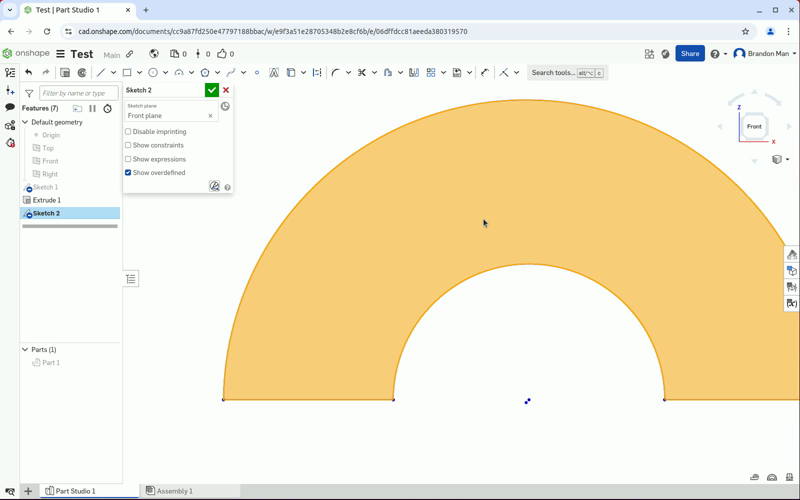
scroll(-6)
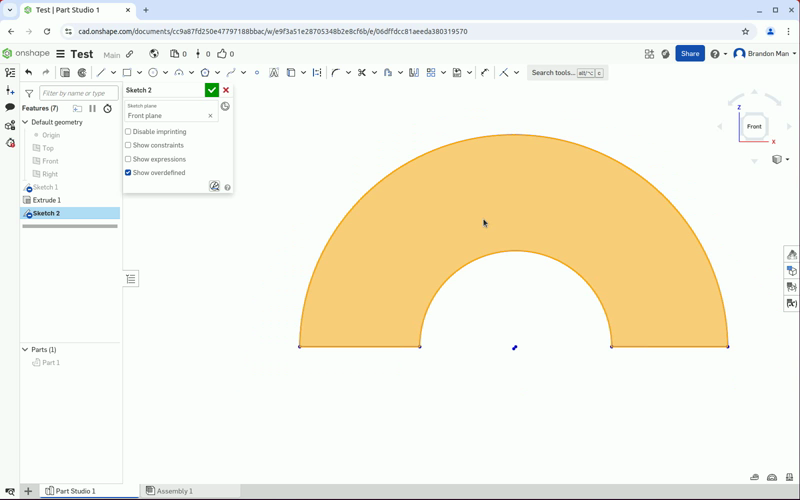
scroll(-6)
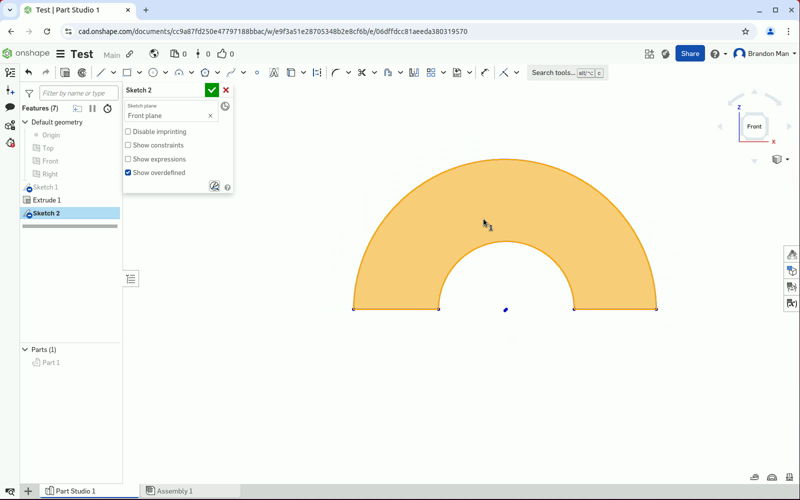
scroll(-6)
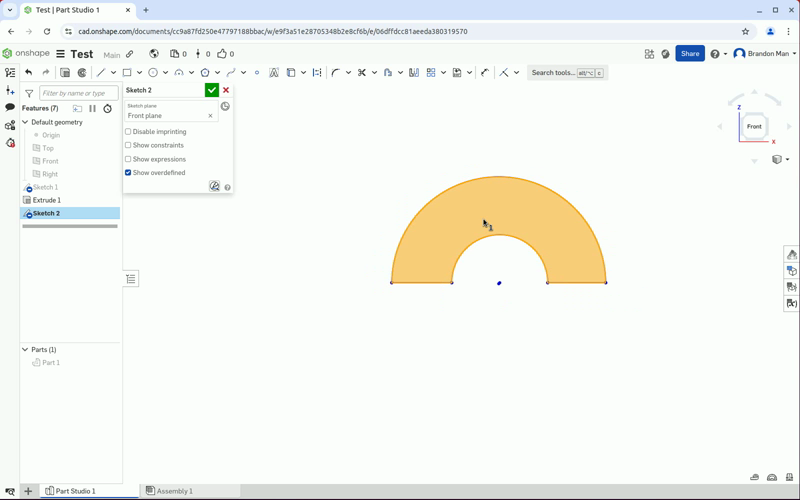
scroll(-6)
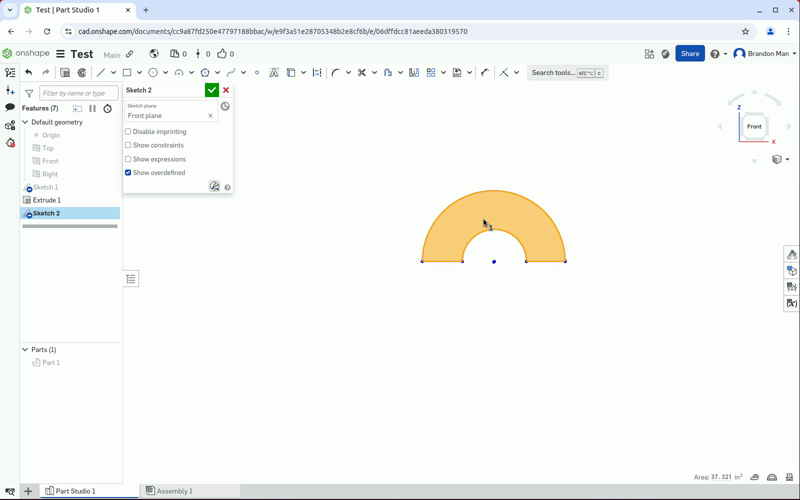
scroll(-6)
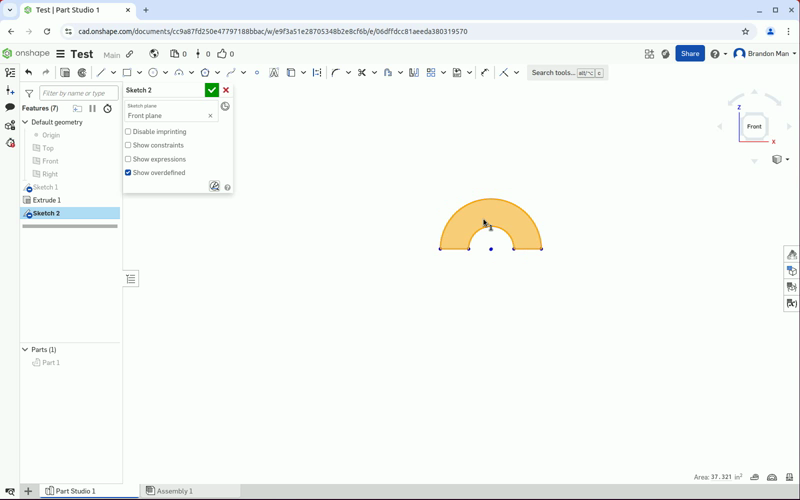
scroll(-6)
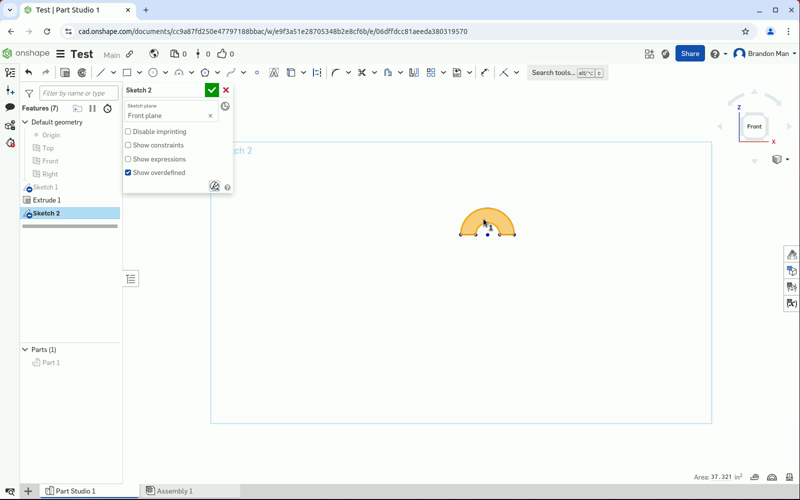
mouse_move(73, 352)
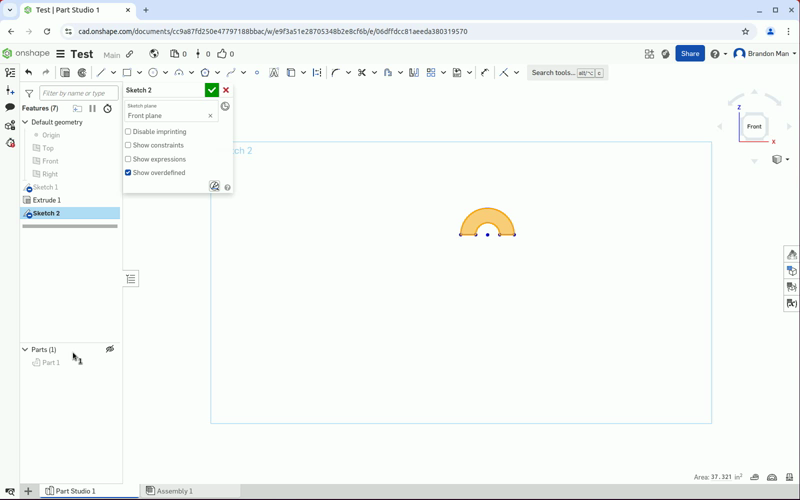
key(shift+y)
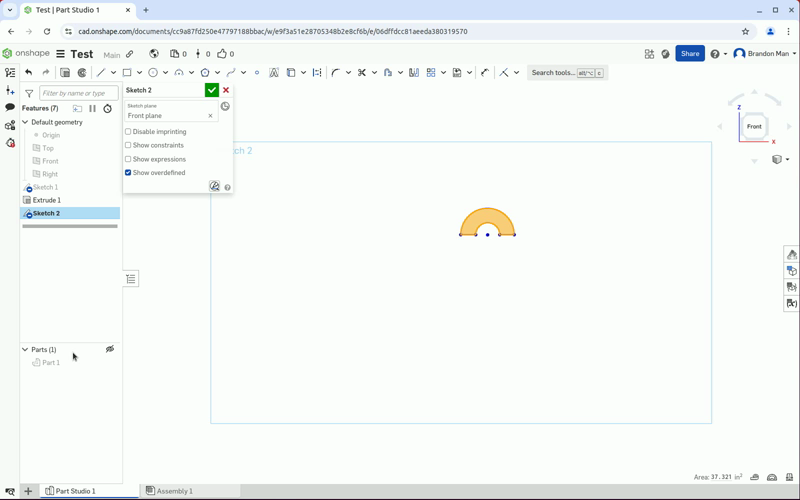
key(shift+e)
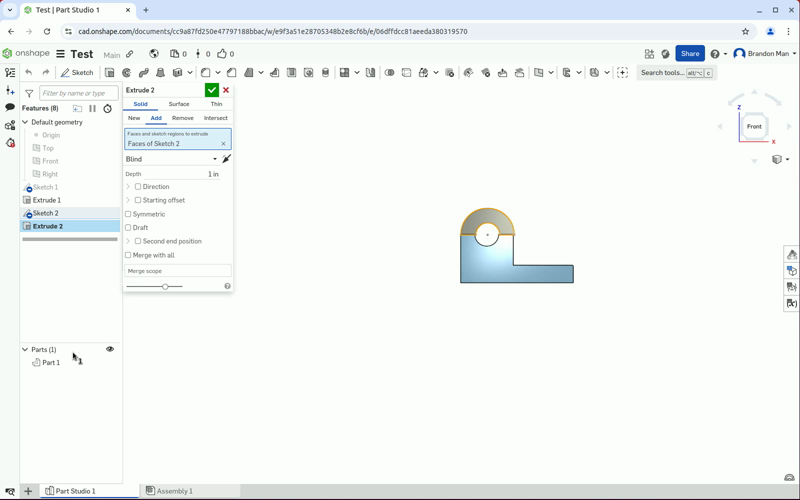
mouse_move(143, 106)
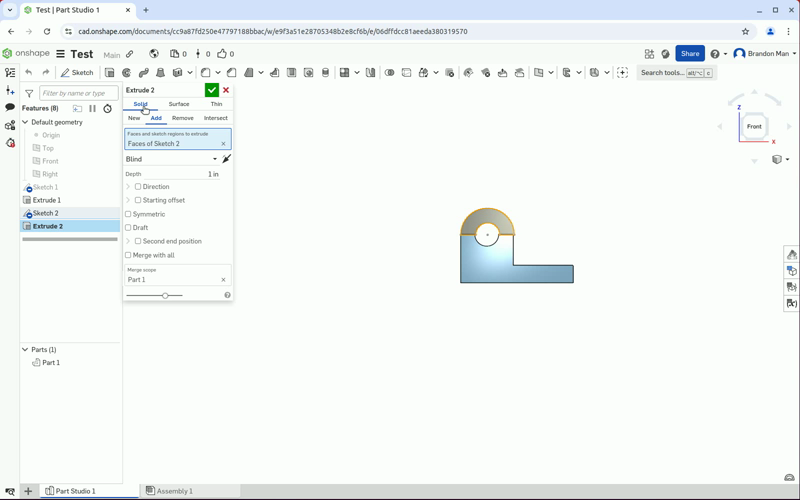
click(143, 106)
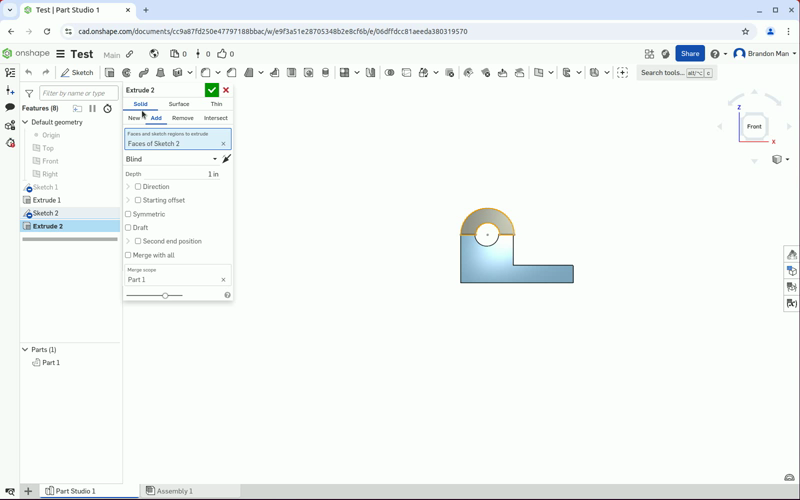
mouse_move(137, 120)
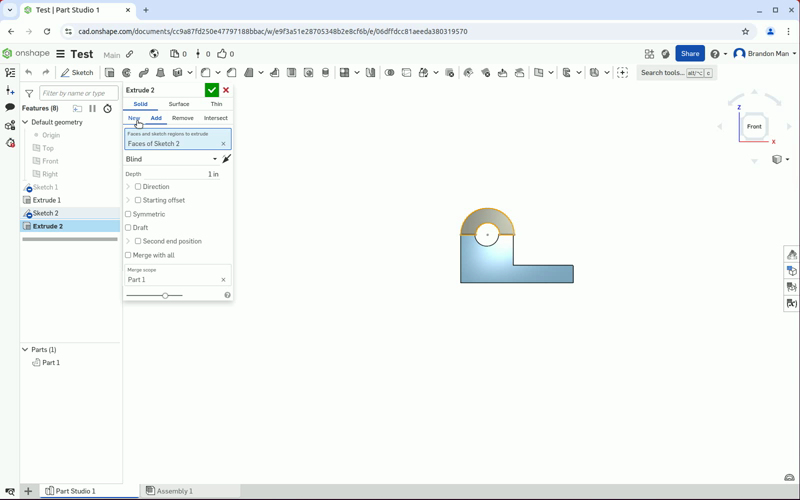
click(137, 120)
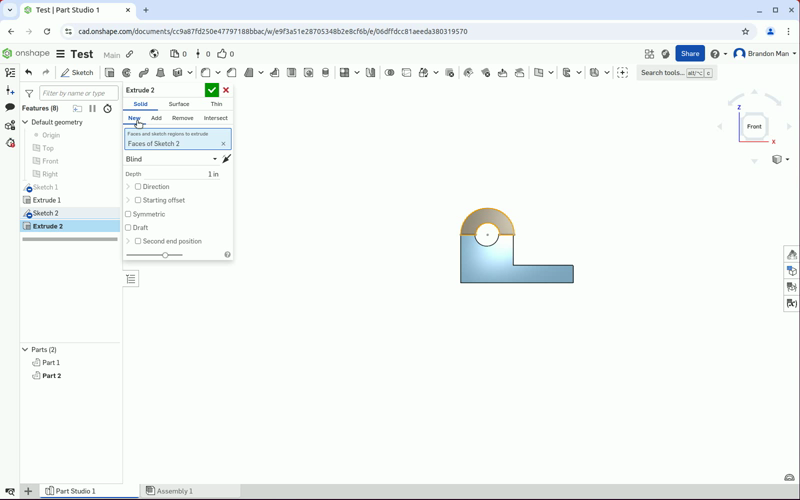
key(tab, 4)
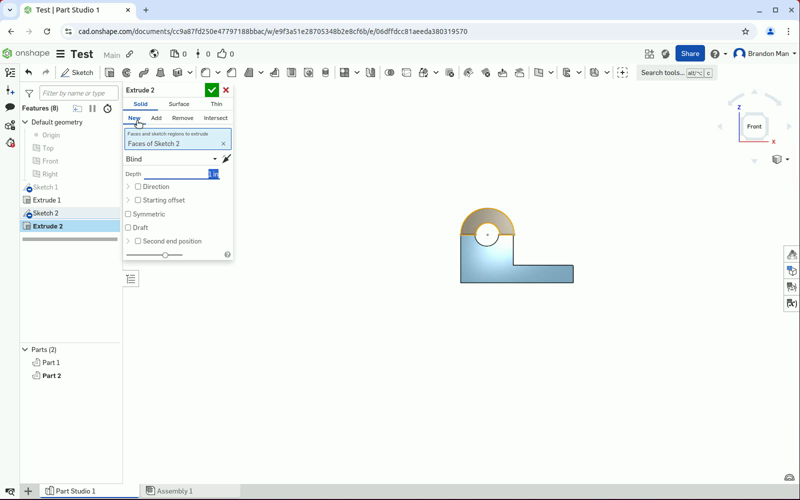
text(9.869)
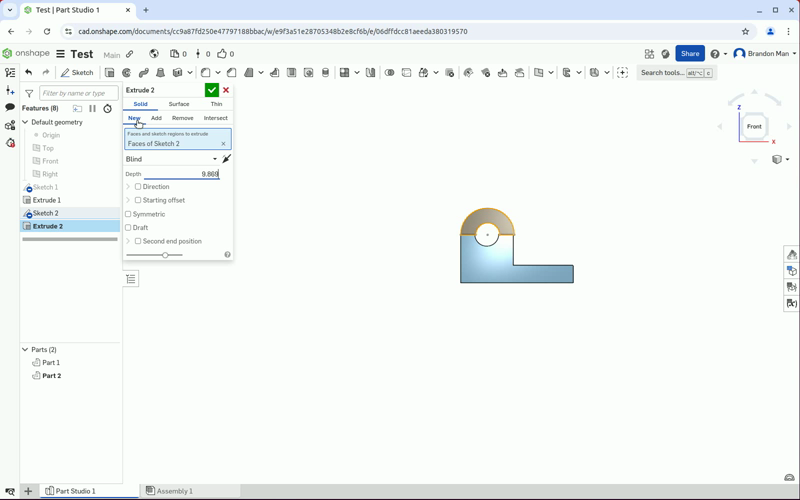
key(enter)
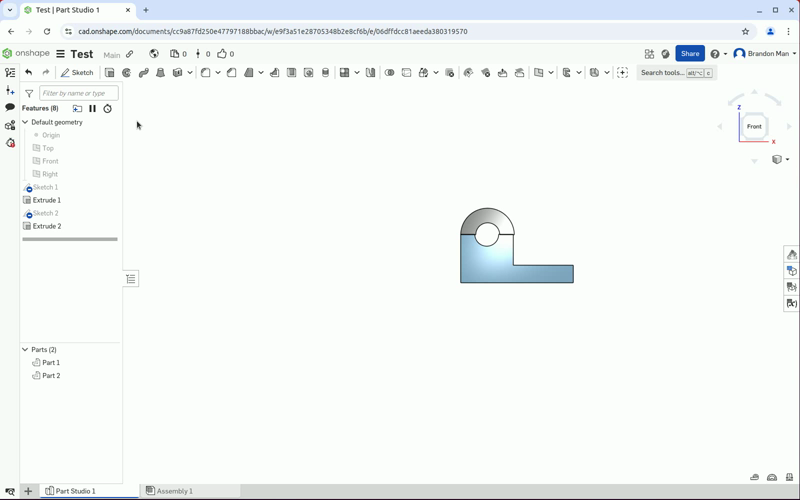
key(shift+h)
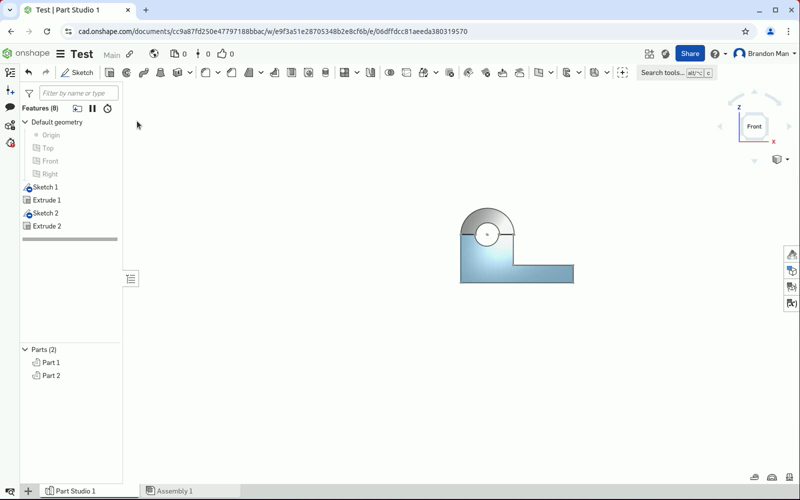
key(shift+h)
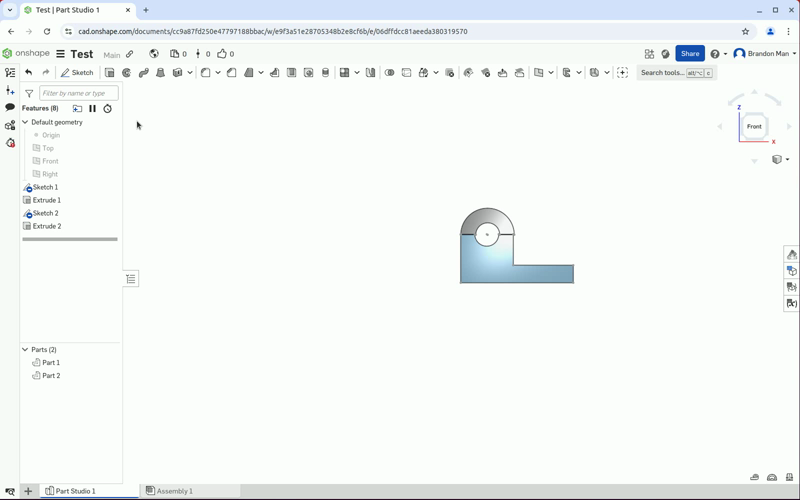
key(shift+7)
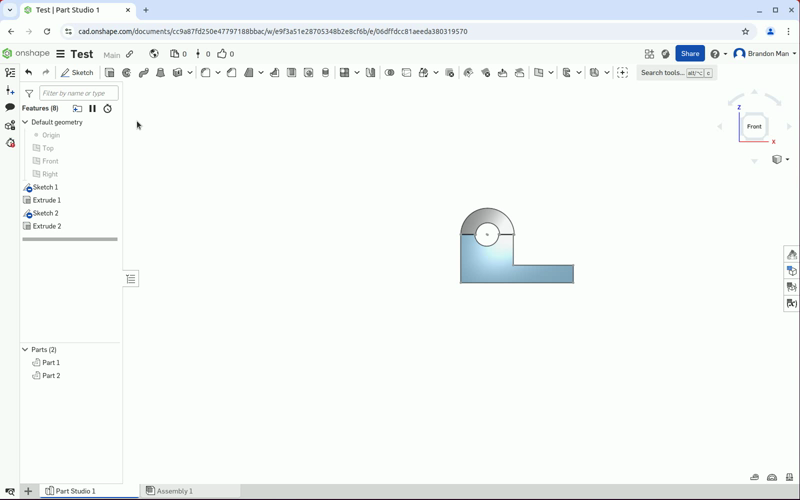
key(left, 2)
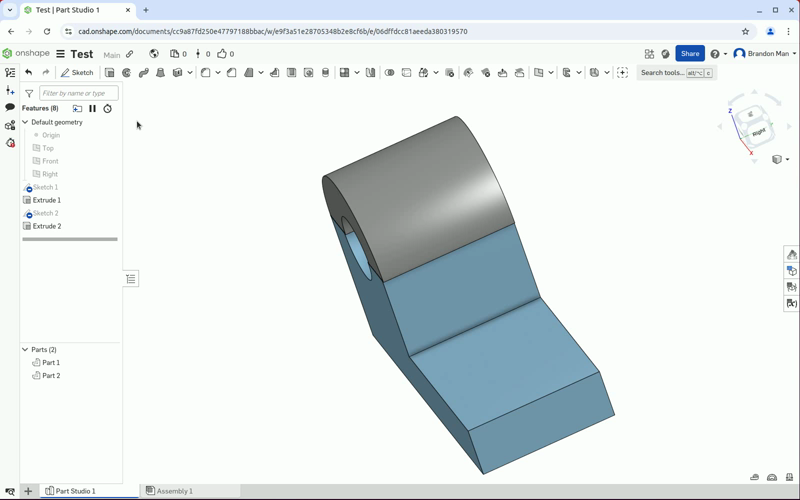
key(down, 2)
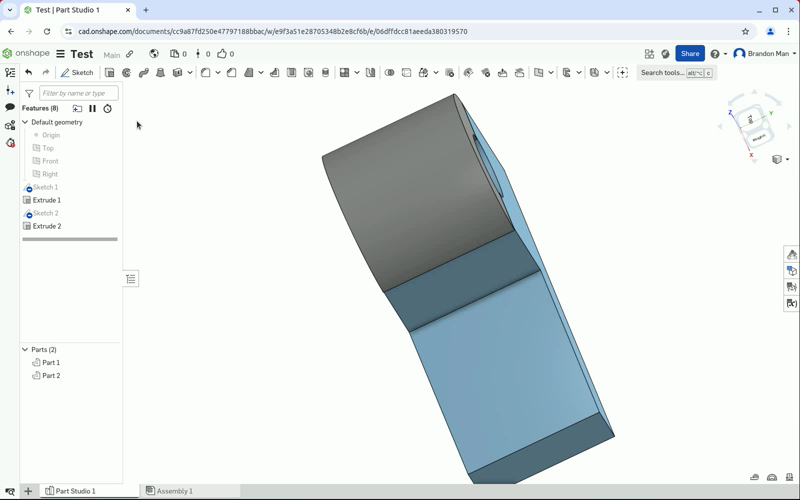
key(up, 2)
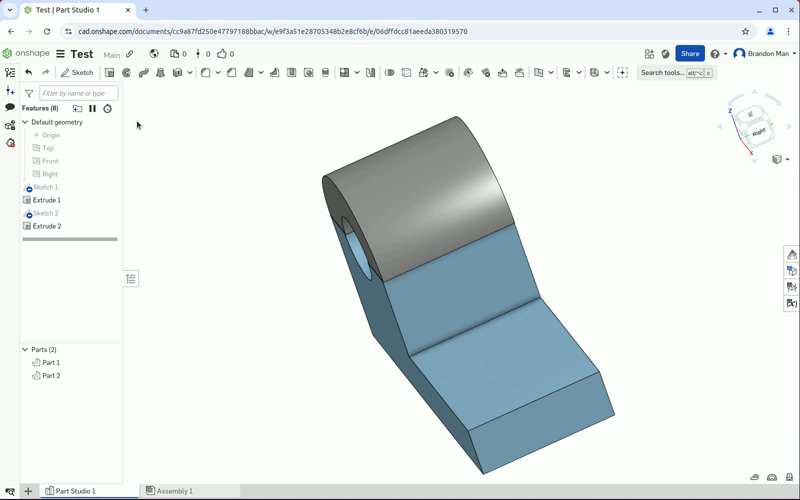
key(right, 2)
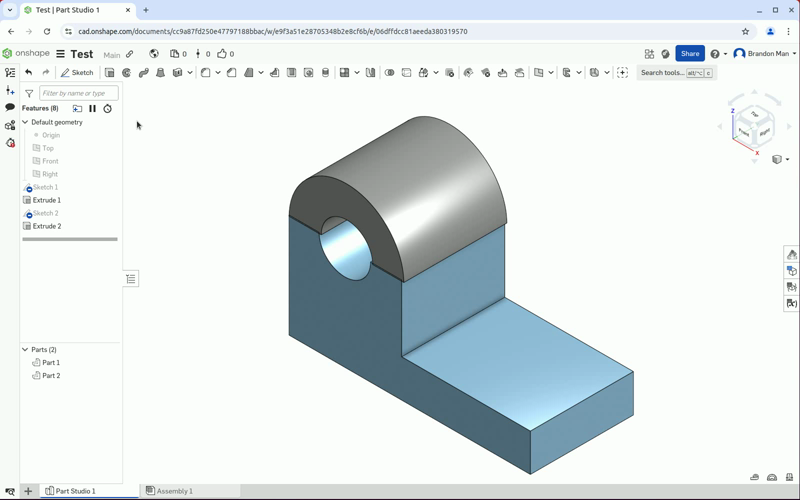
mouse_move(73, 189)
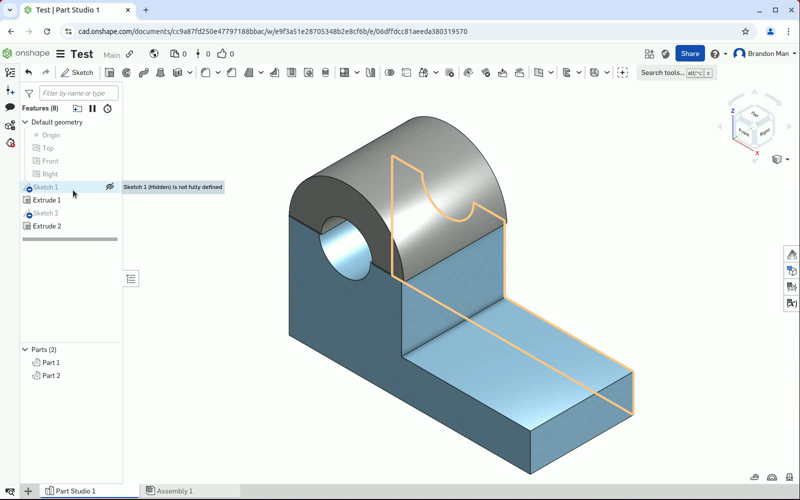
click(73, 189)